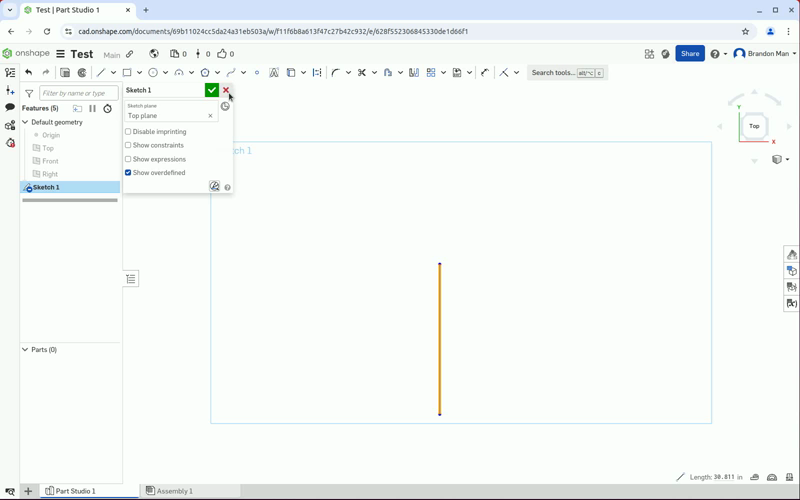
key(shift+h)
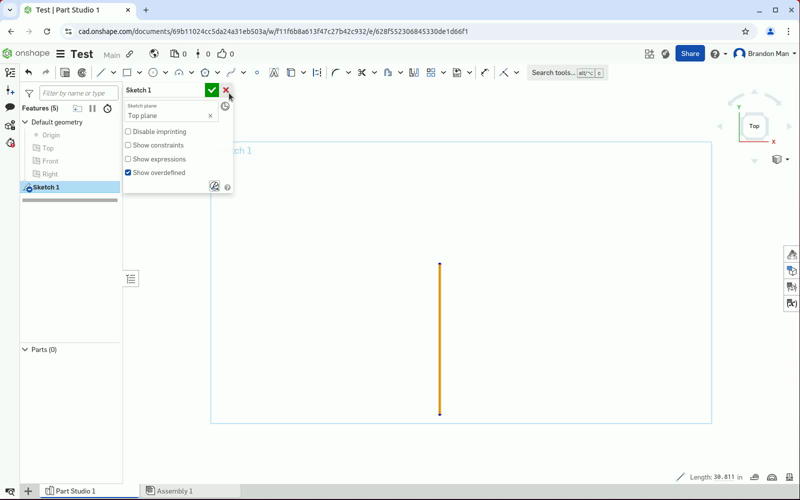
key(shift+s)
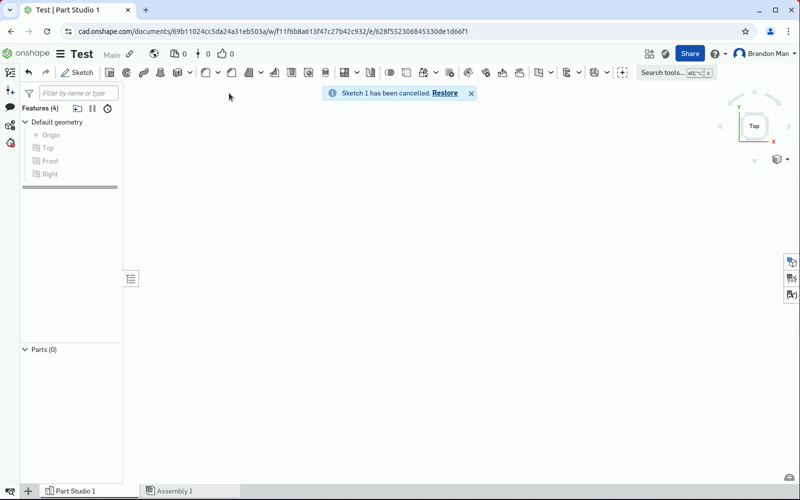
mouse_move(73, 150)
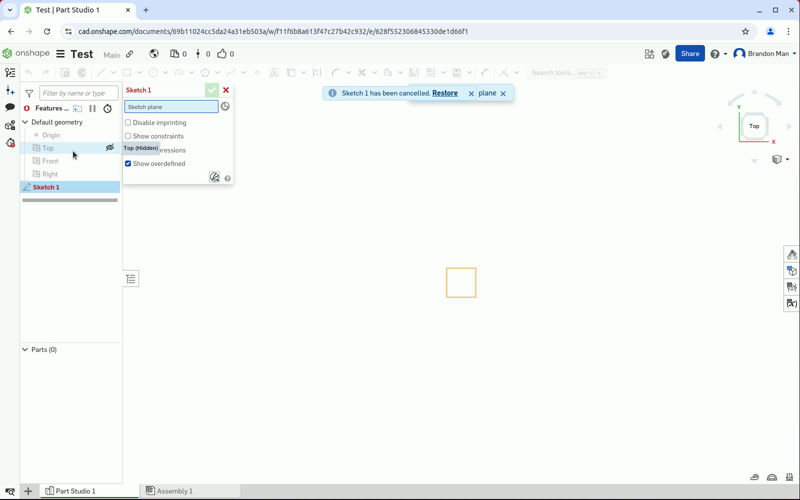
click(73, 150)
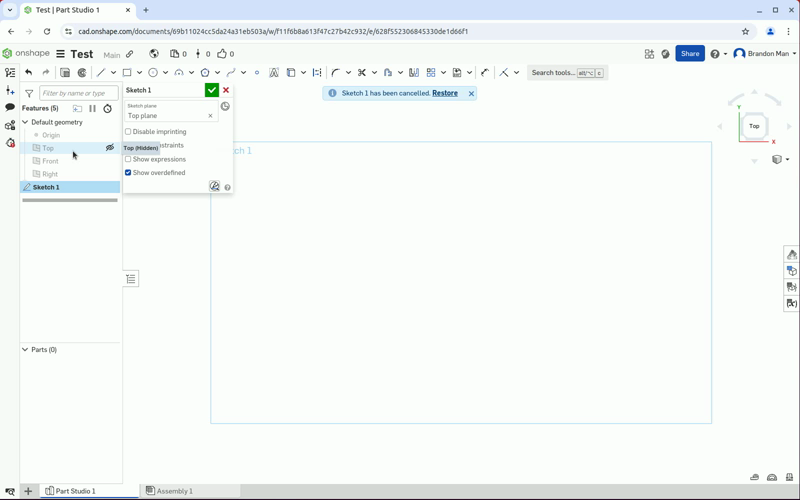
mouse_move(73, 352)
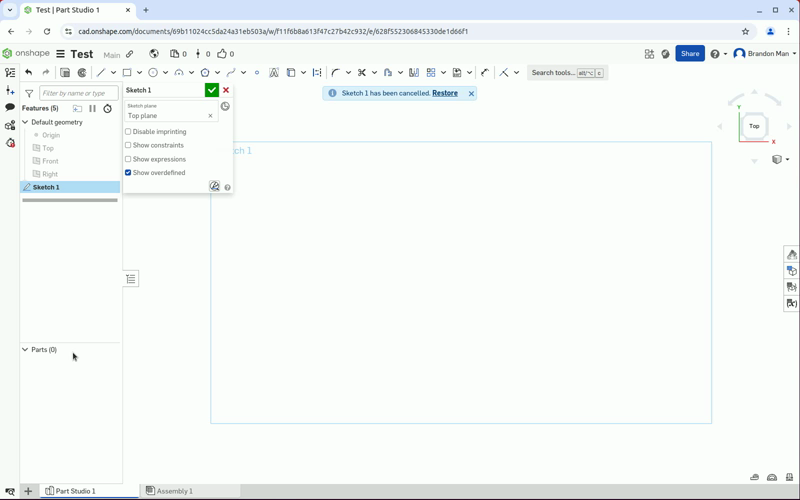
key(y)
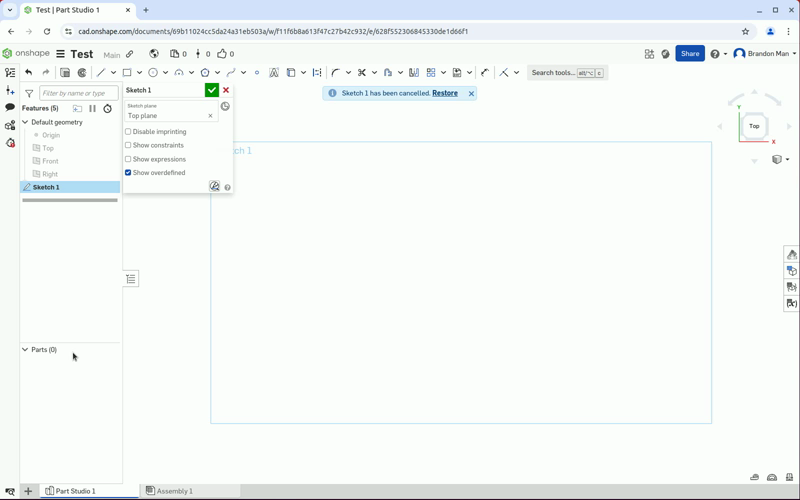
key(c)
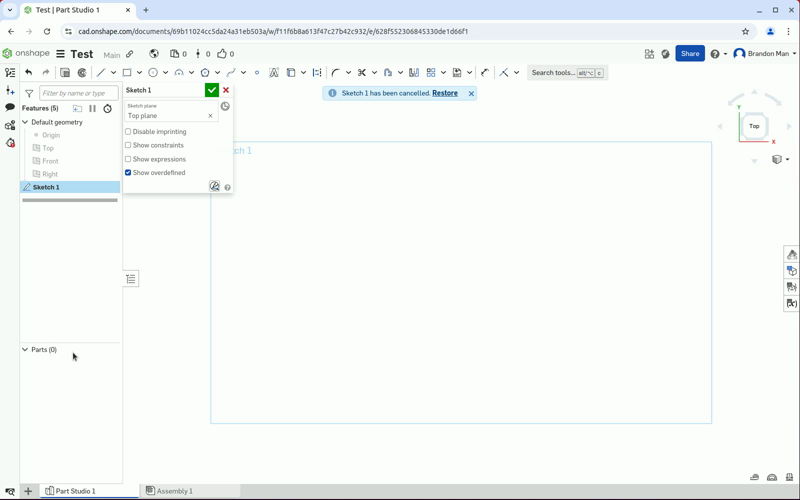
key_down(shift)
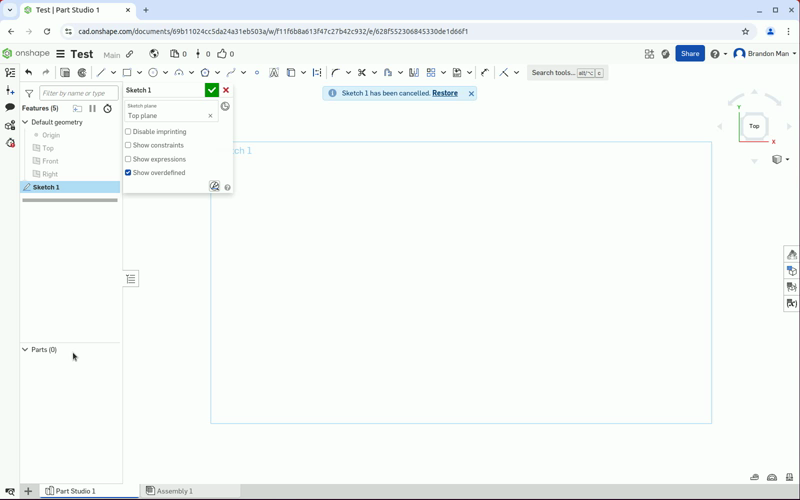
mouse_move(461, 282)
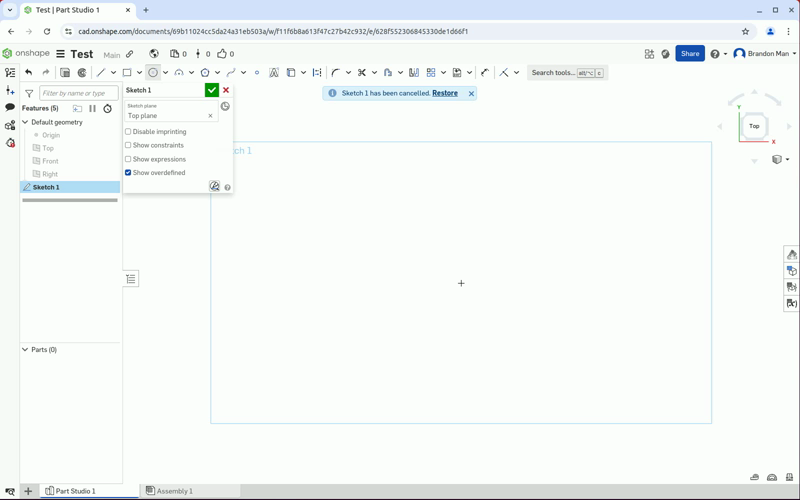
click(461, 282)
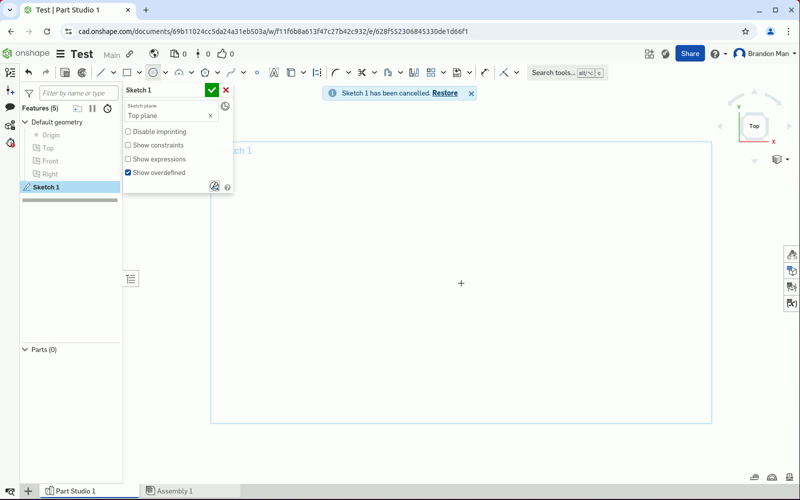
key_up(shift)
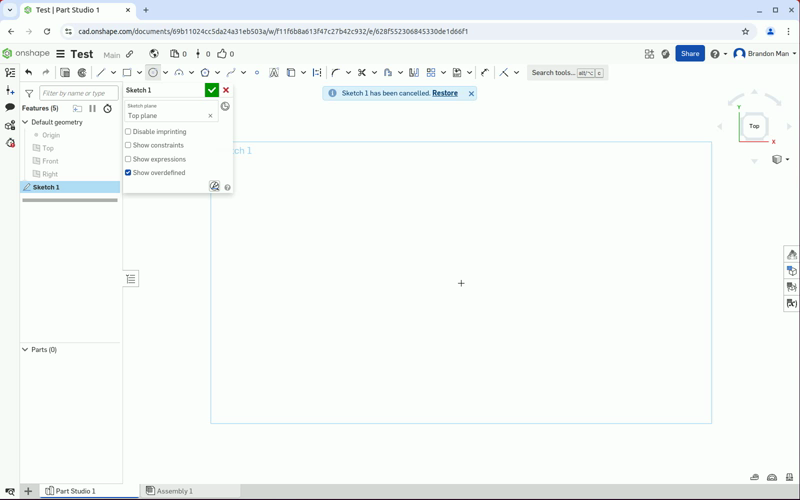
mouse_move(574, 282)
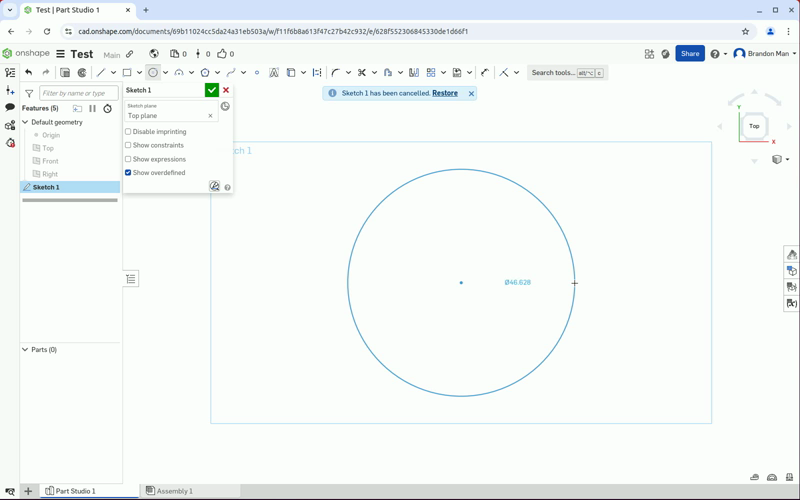
click(574, 282)
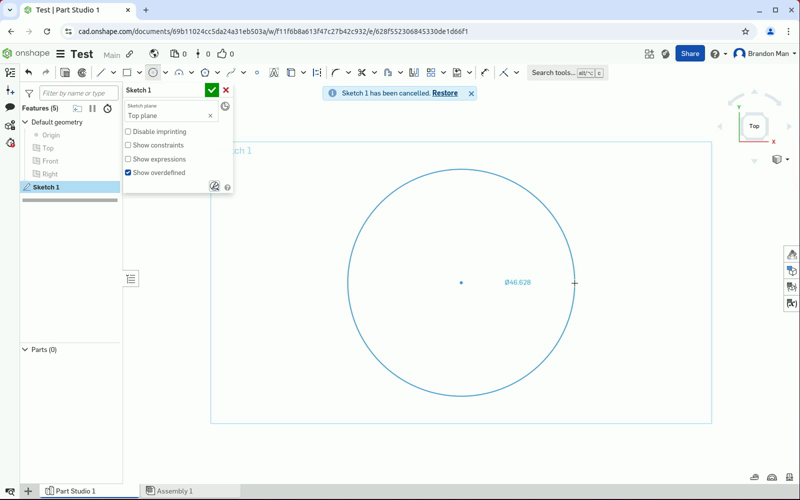
key(esc)
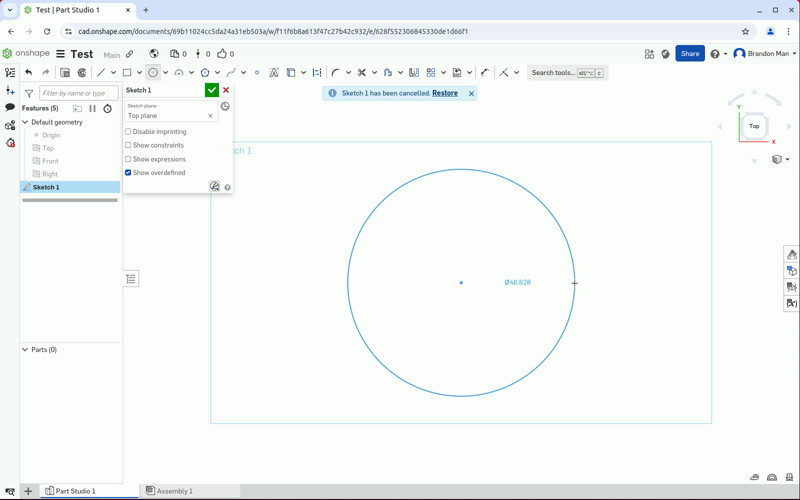
key(c)
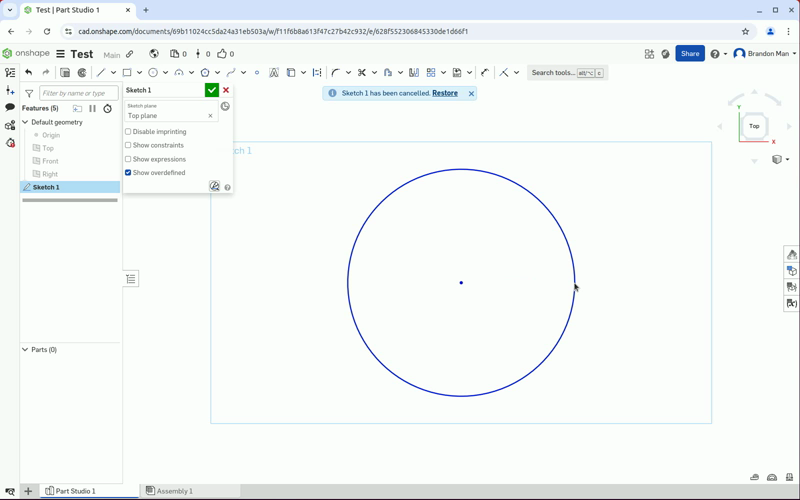
key_down(shift)
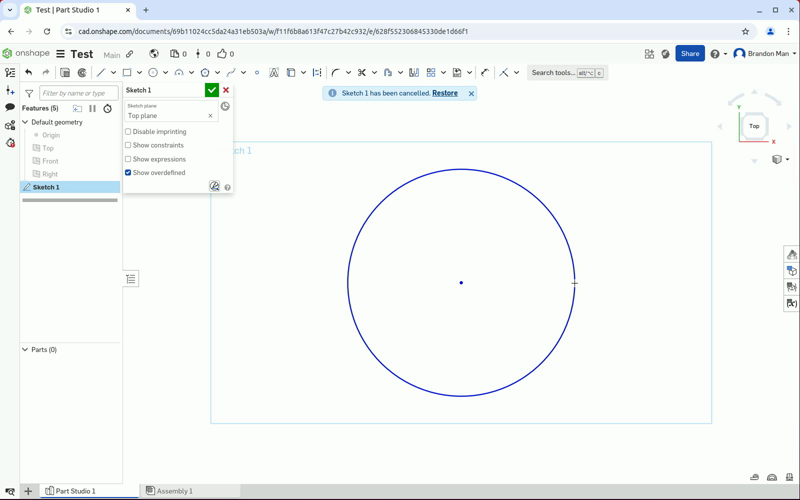
mouse_move(461, 282)
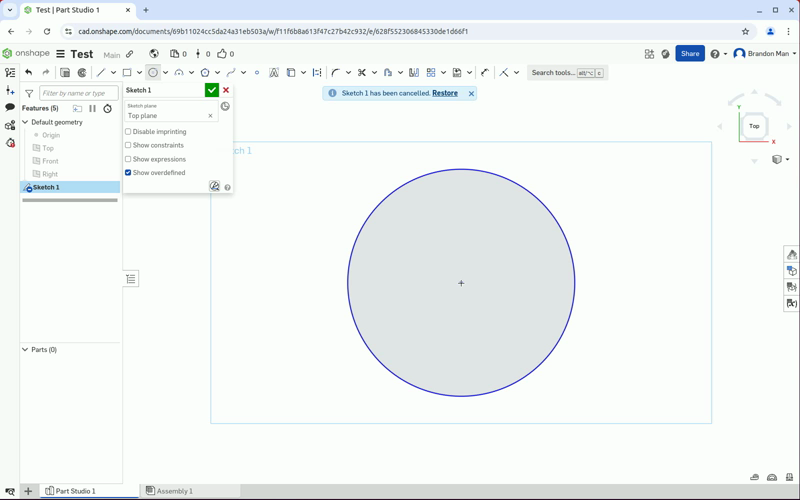
click(461, 282)
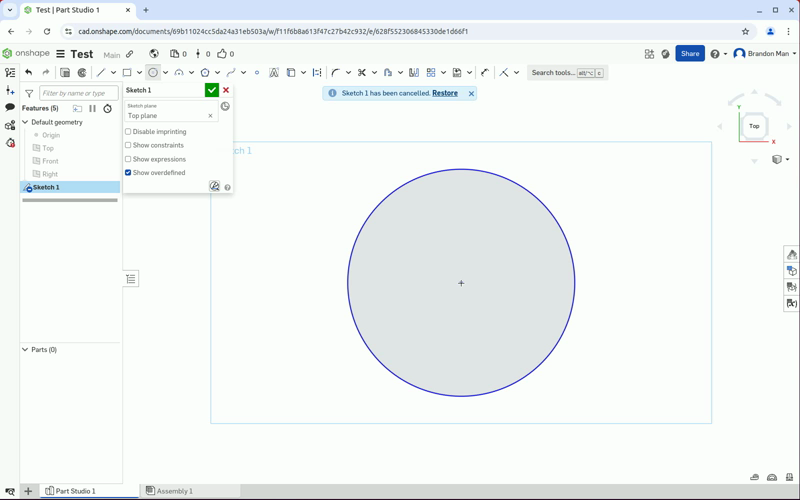
key_up(shift)
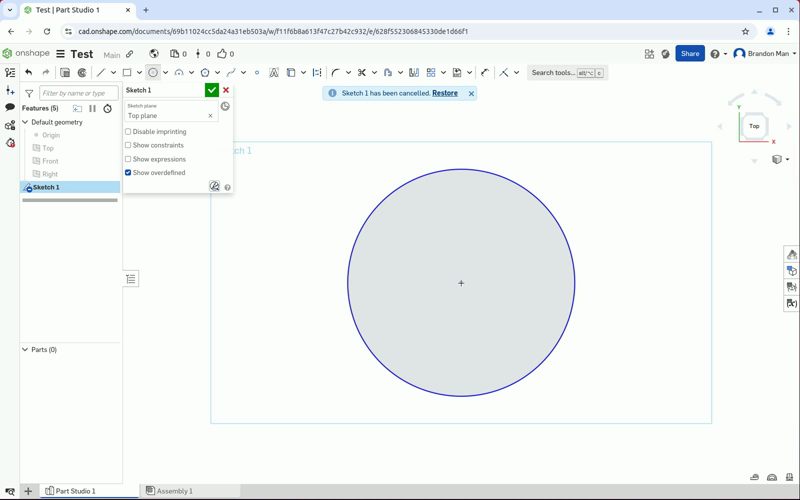
mouse_move(527, 282)
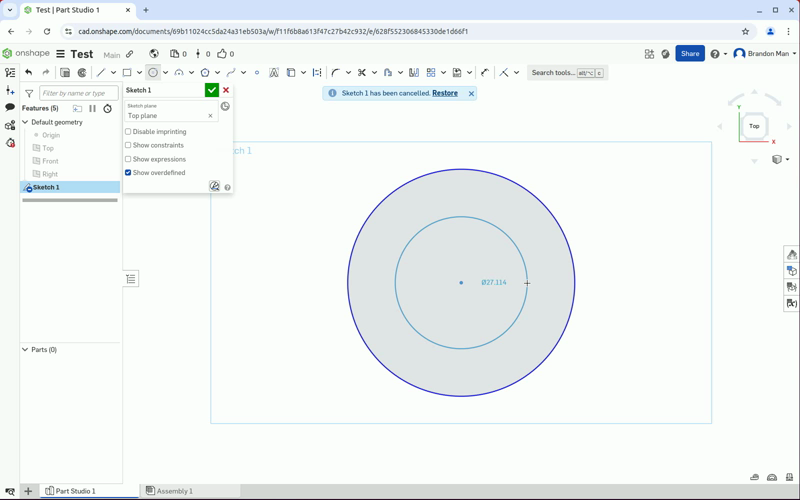
click(527, 282)
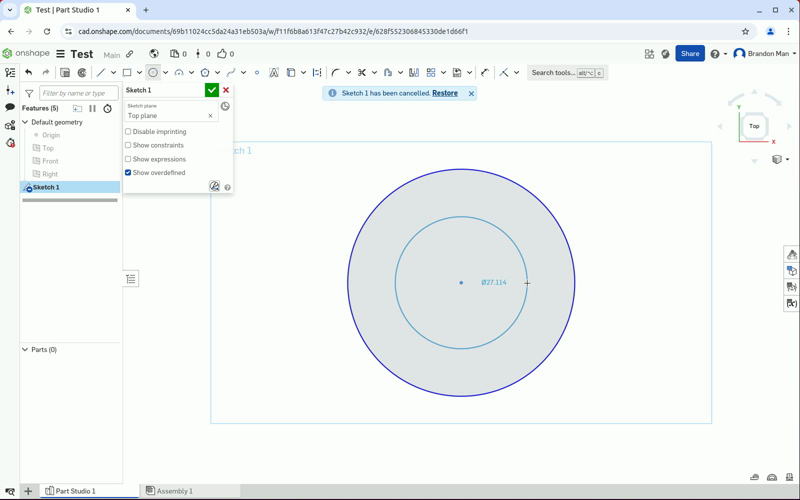
key(esc)
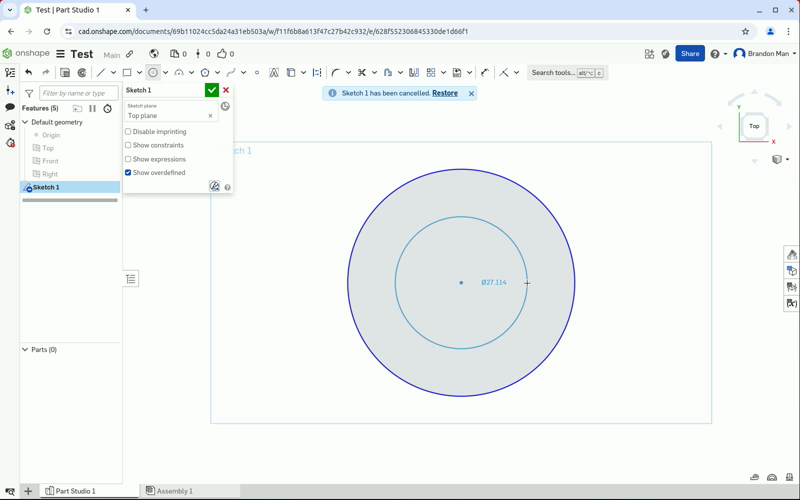
key(c)
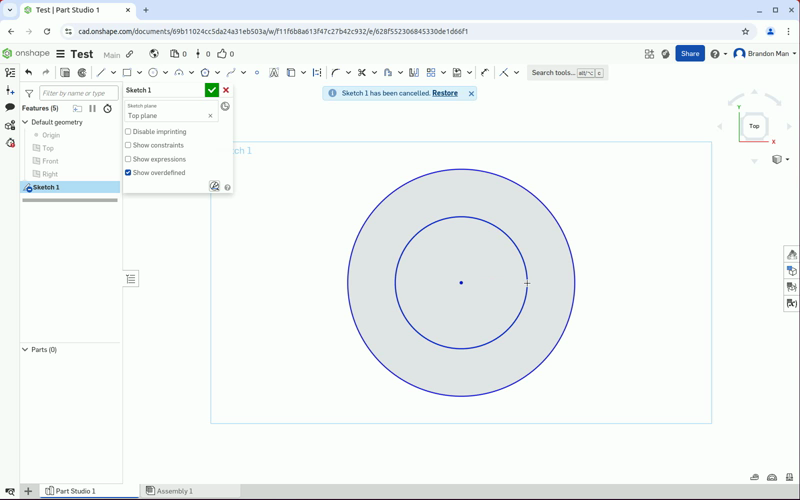
key_down(shift)
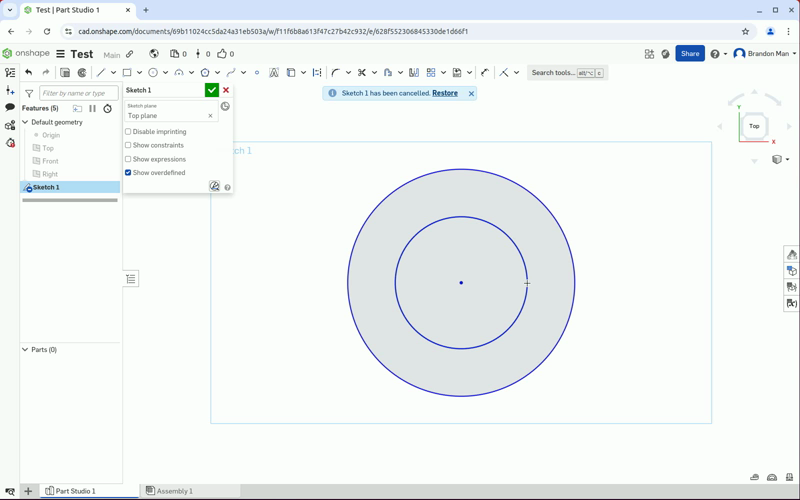
mouse_move(461, 177)
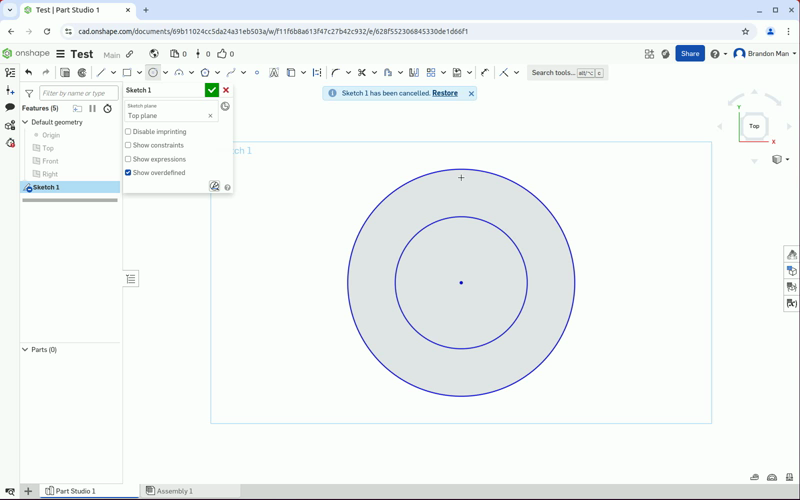
click(461, 177)
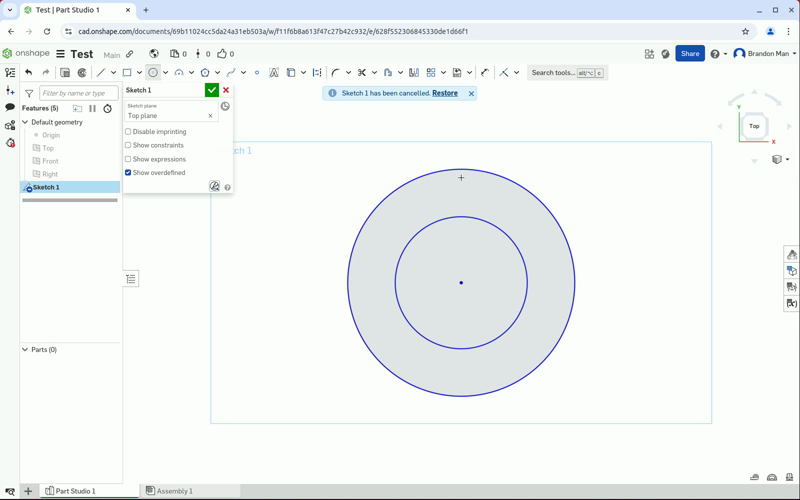
key_up(shift)
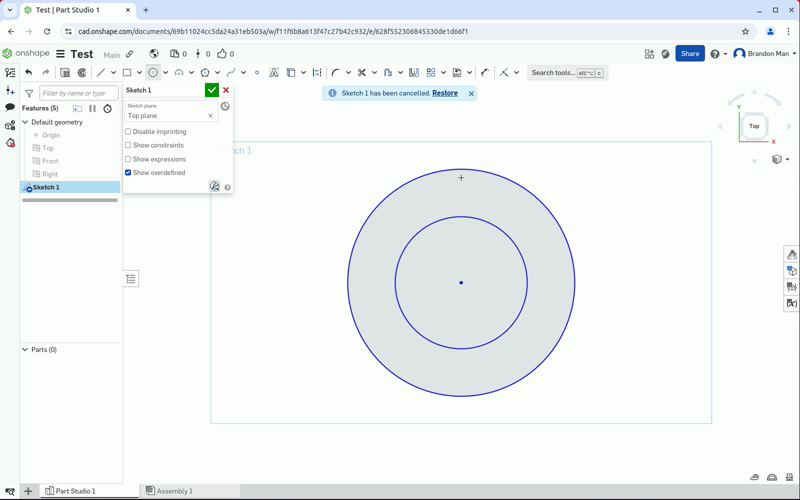
mouse_move(466, 177)
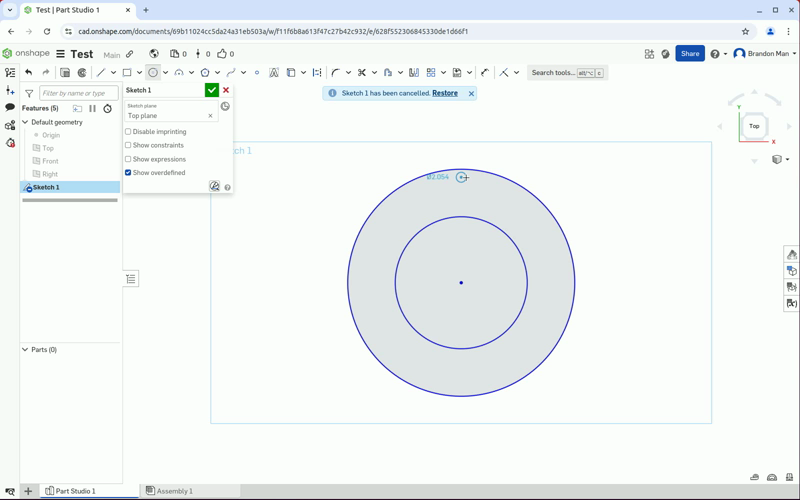
click(466, 177)
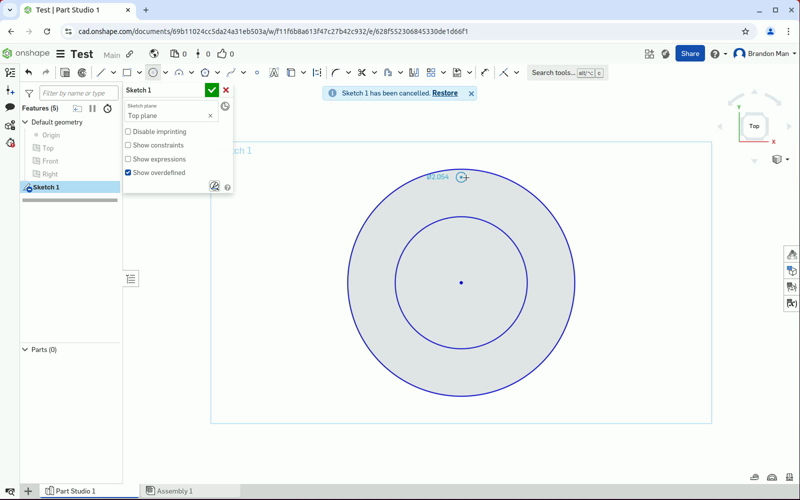
key(esc)
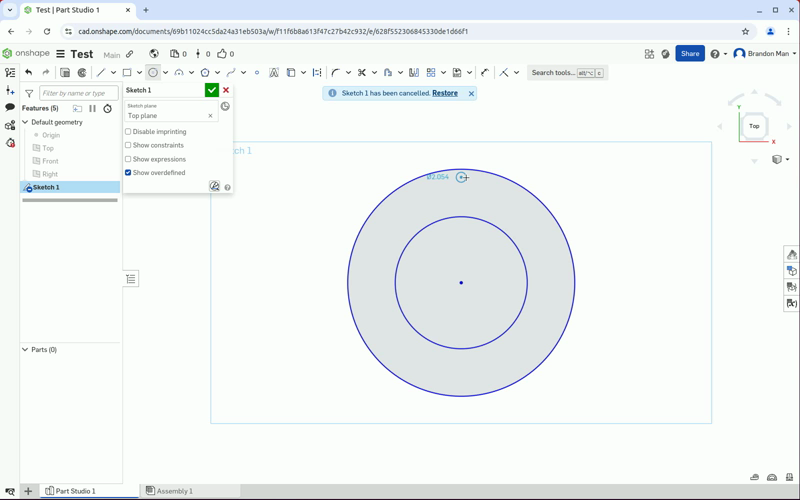
mouse_move(416, 202)
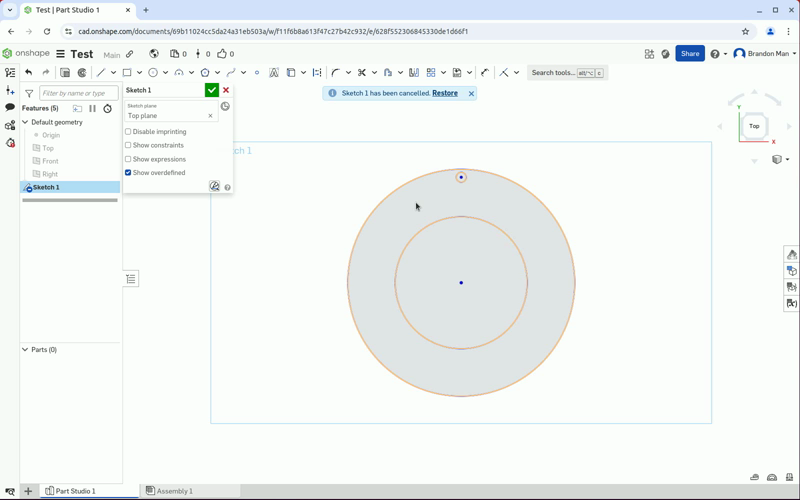
click(416, 202)
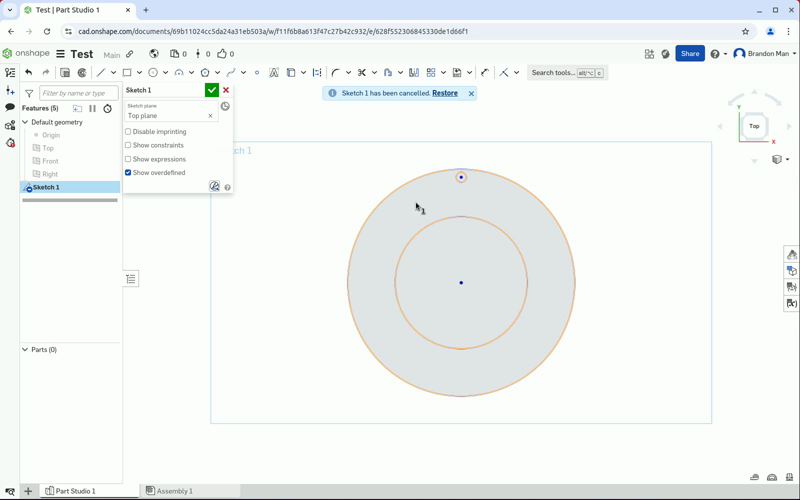
mouse_move(73, 352)
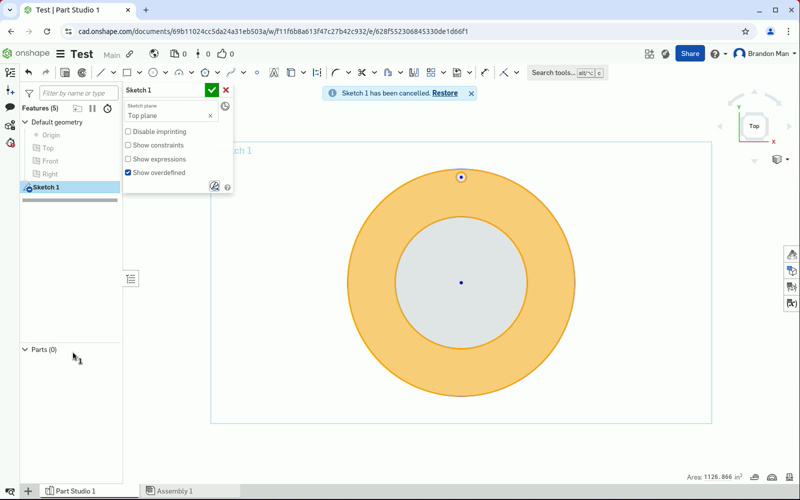
key(shift+y)
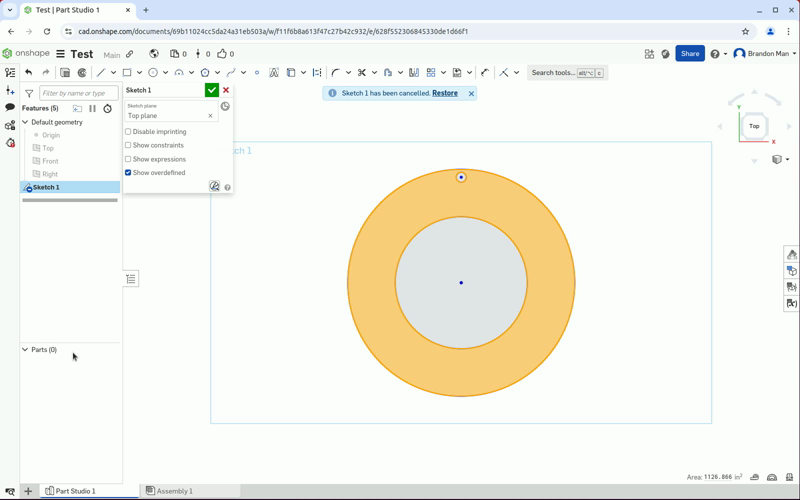
key(shift+e)
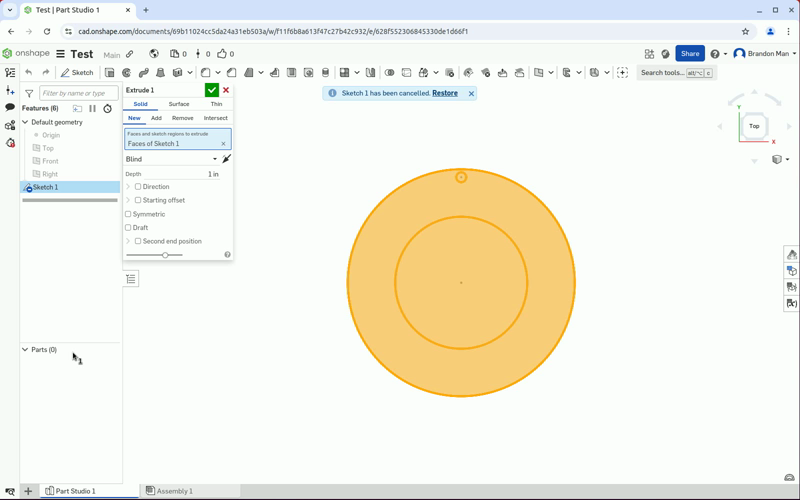
mouse_move(143, 106)
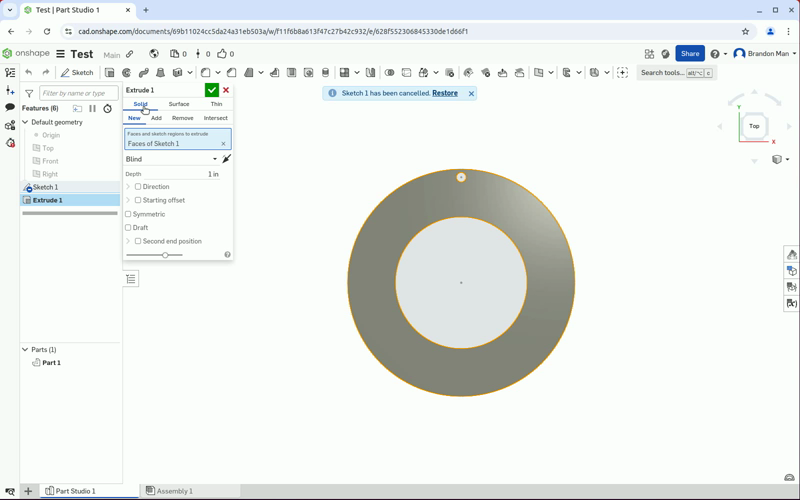
click(143, 106)
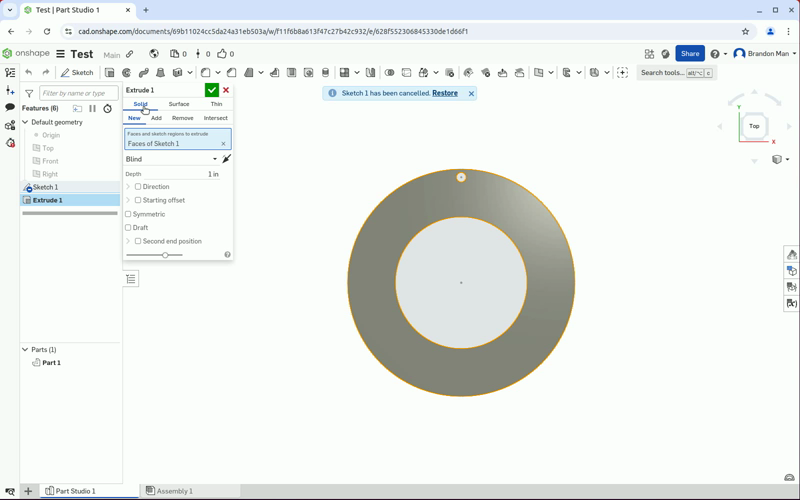
mouse_move(137, 120)
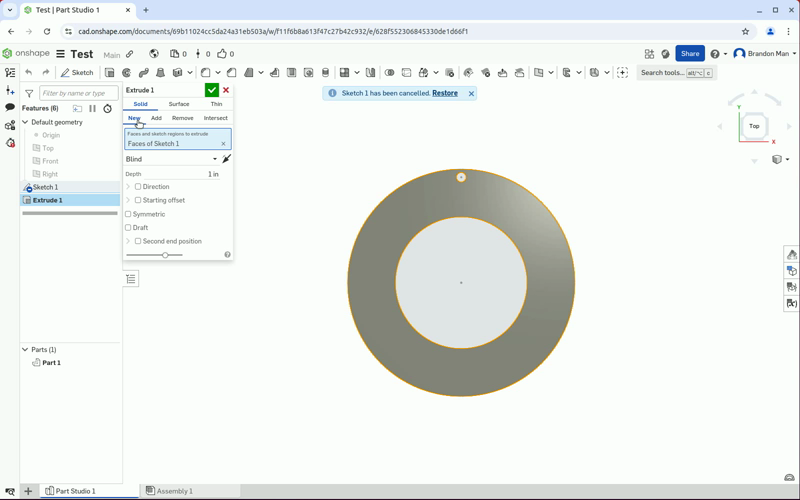
click(137, 120)
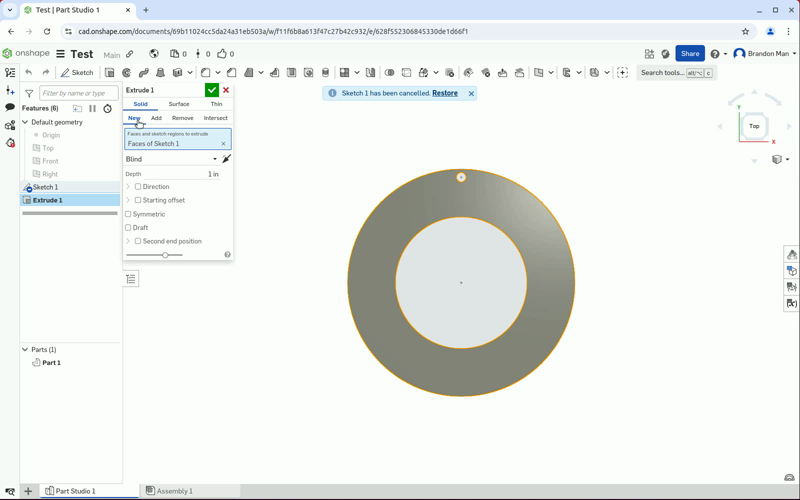
key(tab, 4)
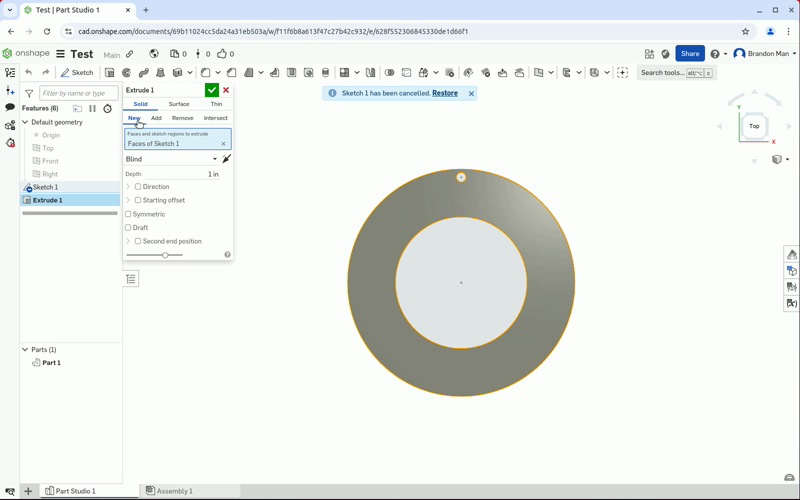
text(2.648)
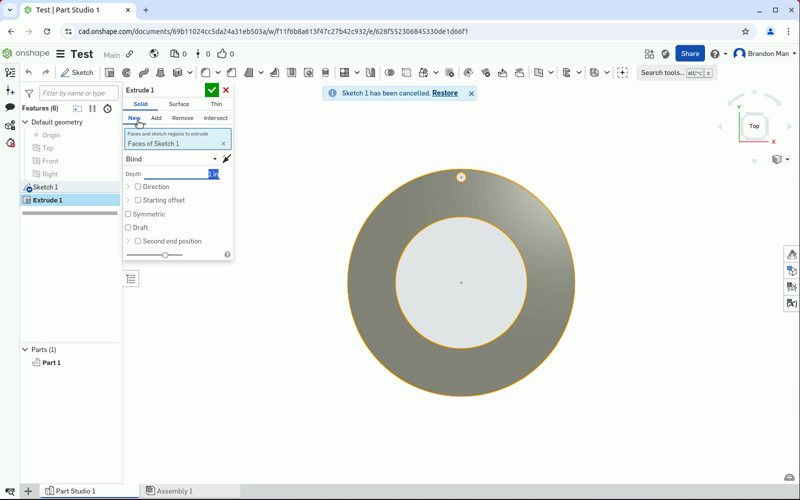
key(enter)
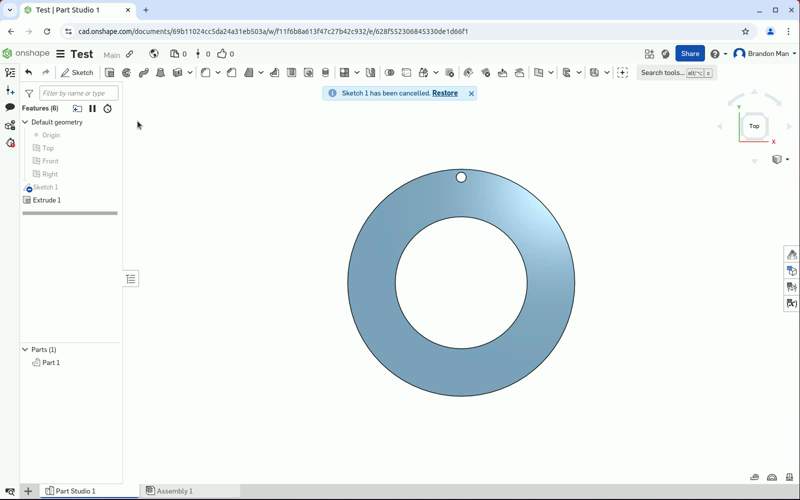
key(shift+h)
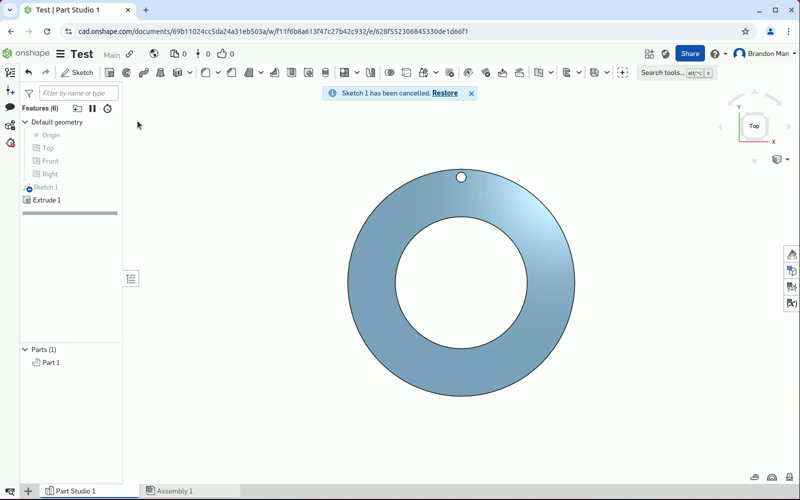
key(shift+h)
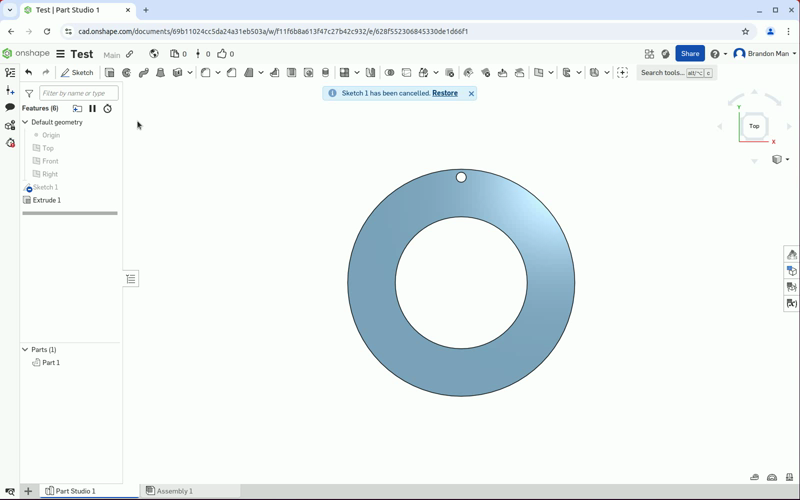
mouse_move(73, 189)
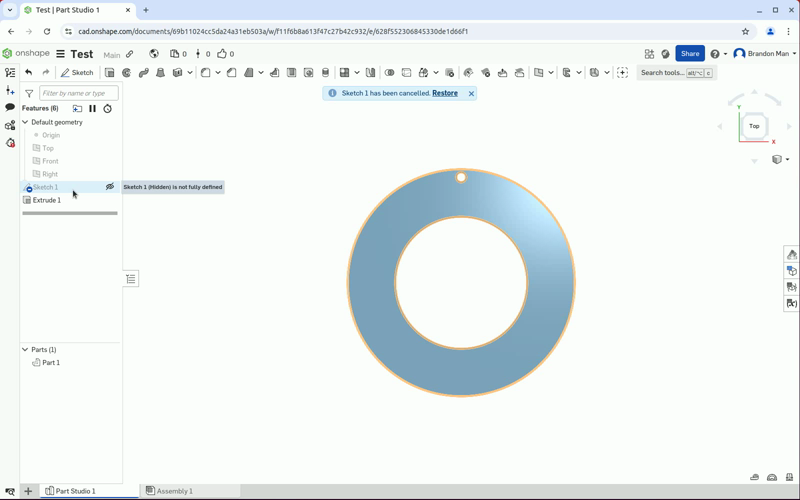
click(73, 189)
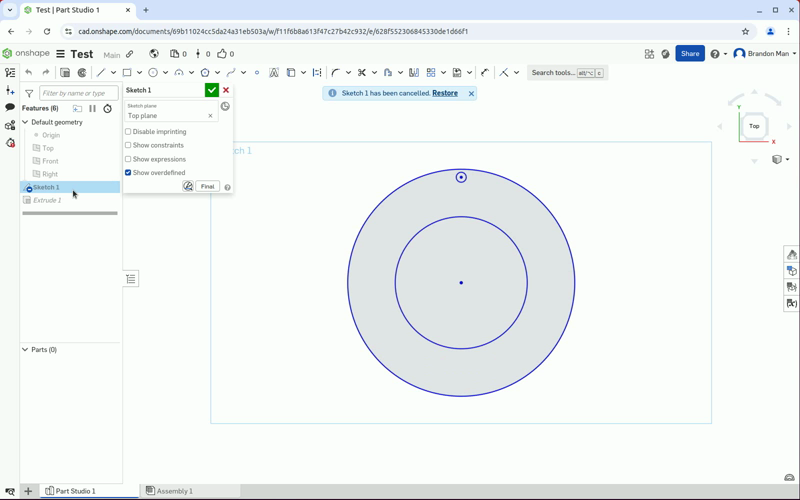
mouse_move(229, 92)
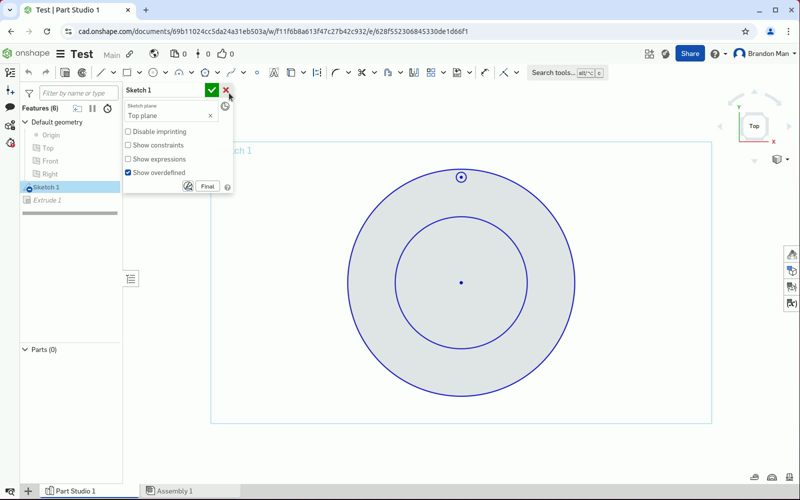
click(229, 92)
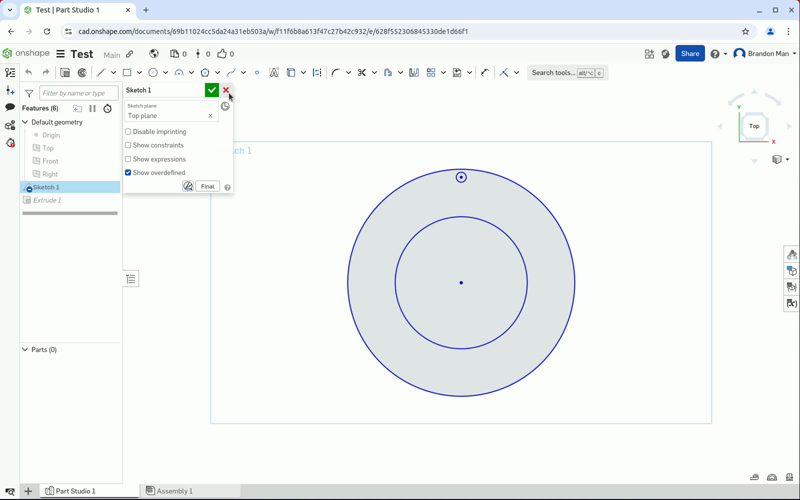
key(shift+s)
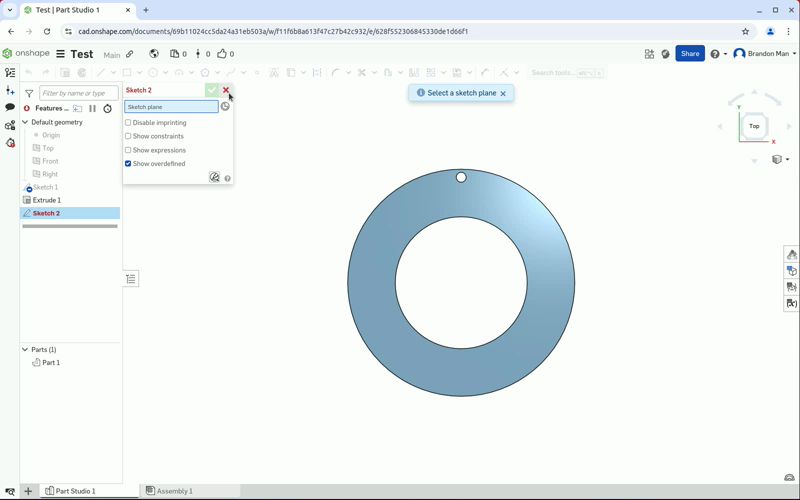
mouse_move(73, 150)
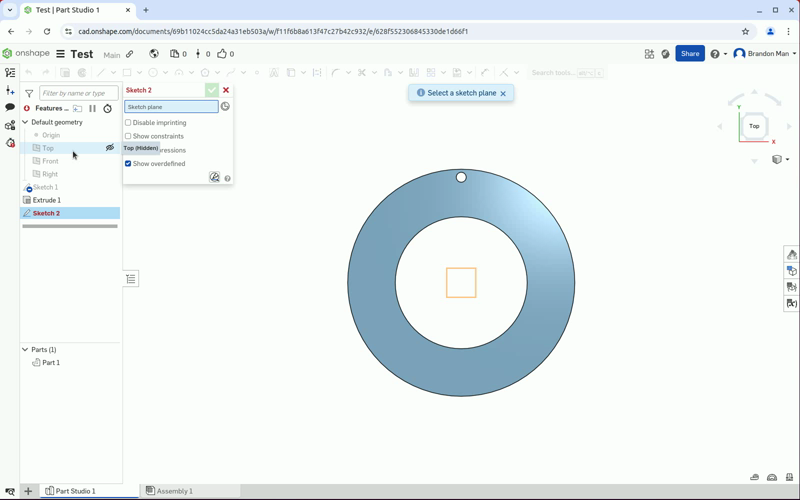
click(73, 150)
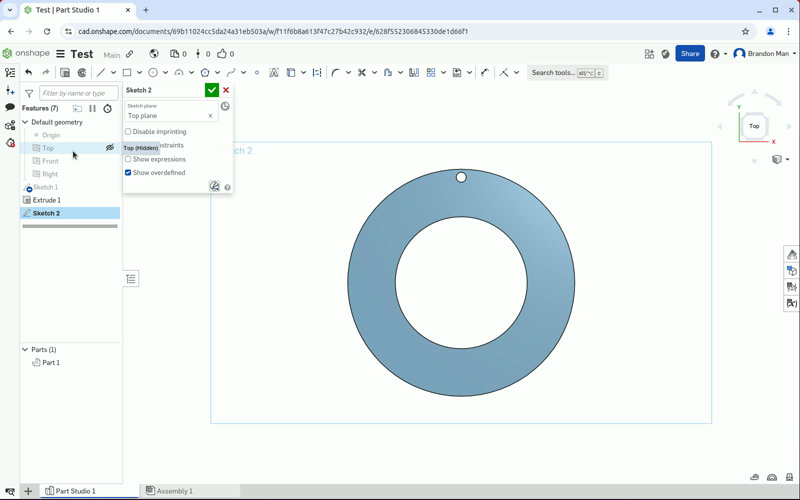
mouse_move(73, 352)
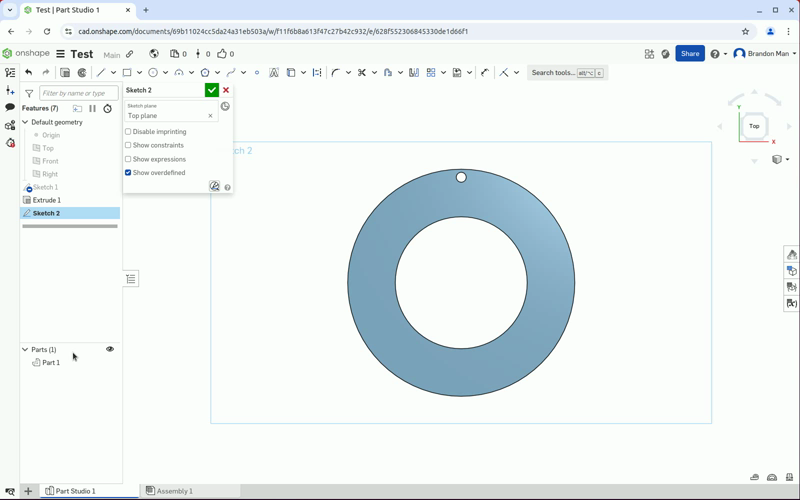
key(y)
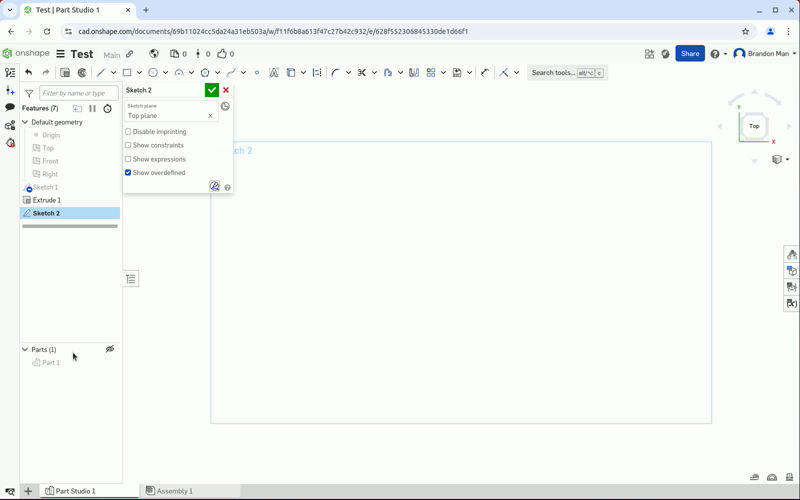
key(c)
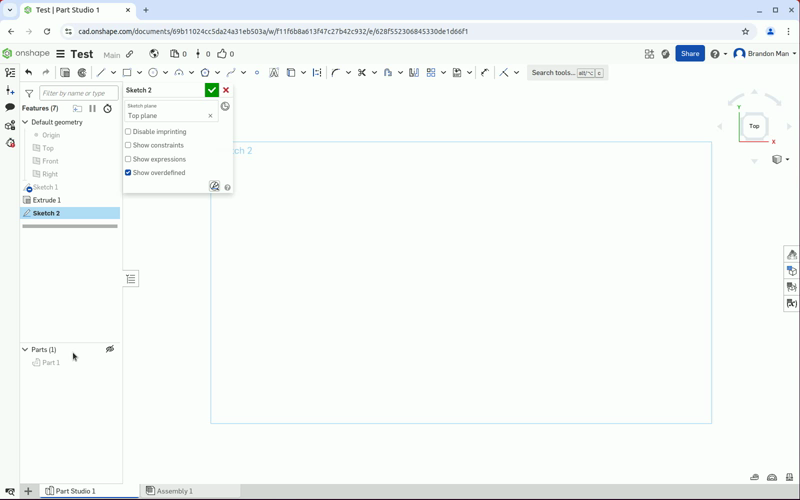
key_down(shift)
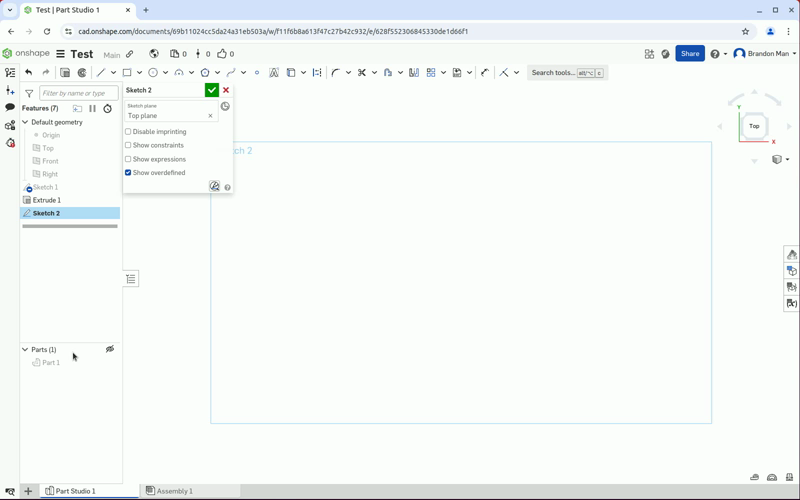
mouse_move(461, 282)
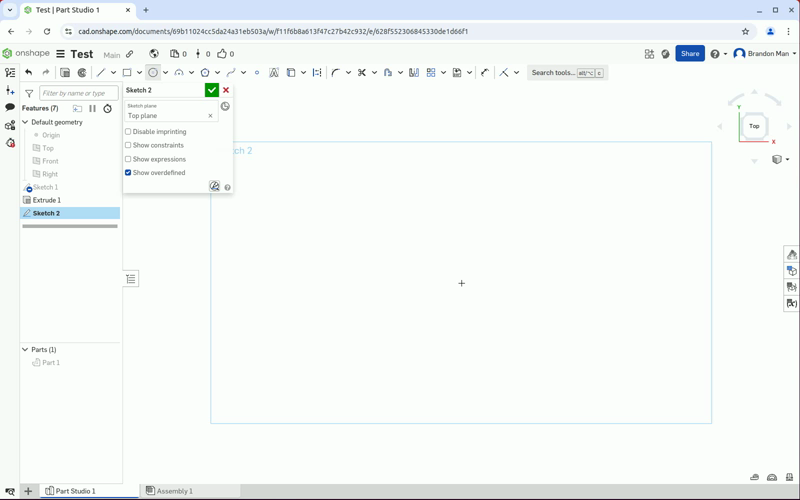
click(461, 282)
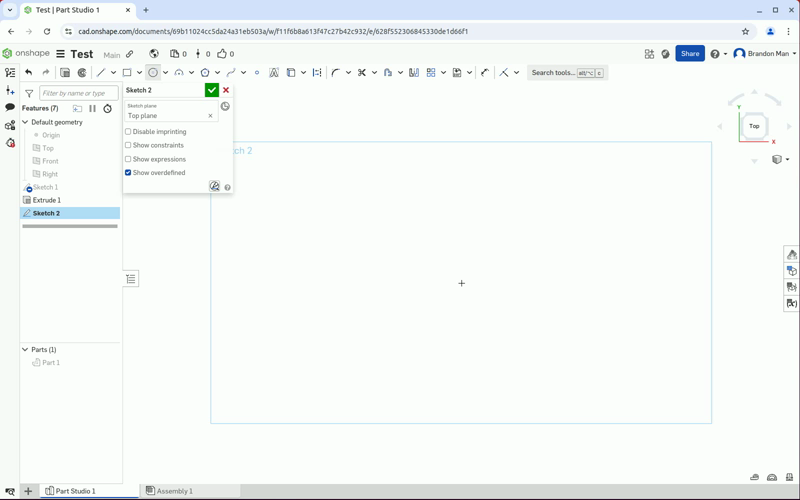
key_up(shift)
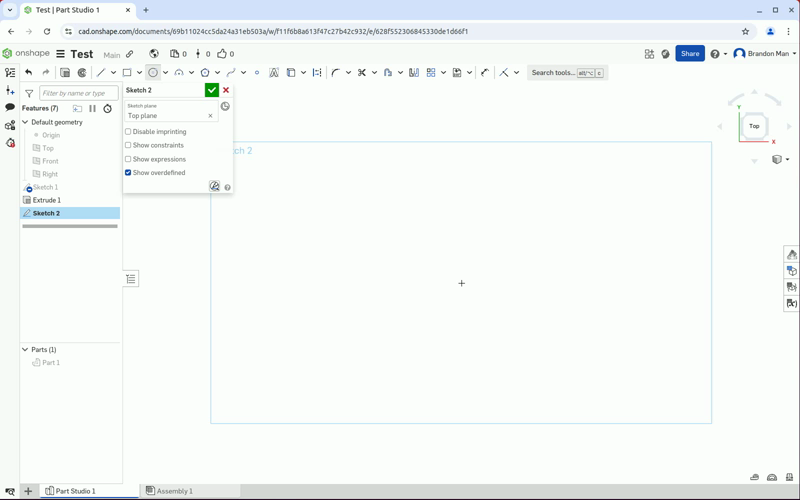
mouse_move(528, 282)
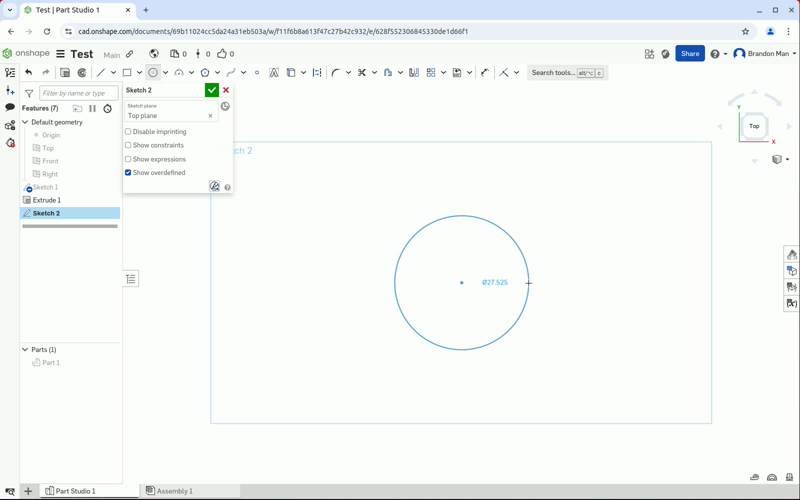
click(528, 282)
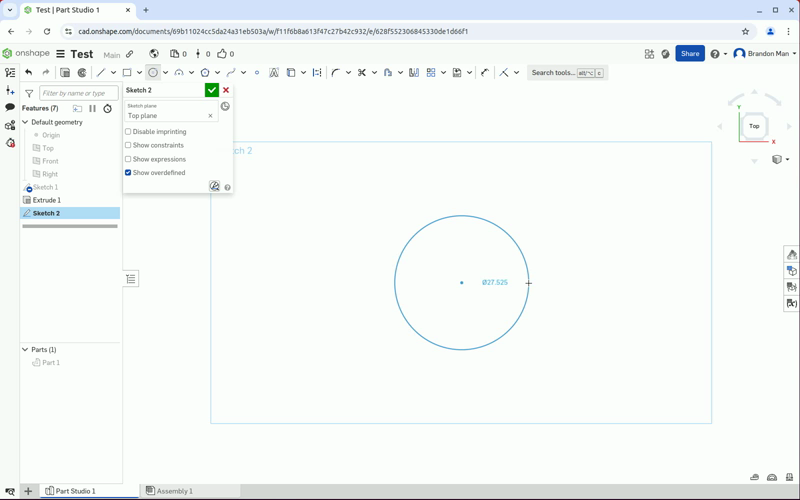
key(esc)
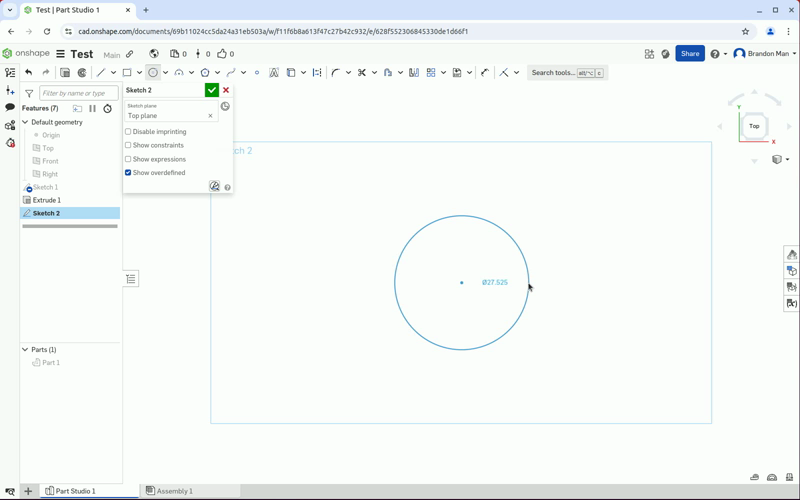
mouse_move(489, 295)
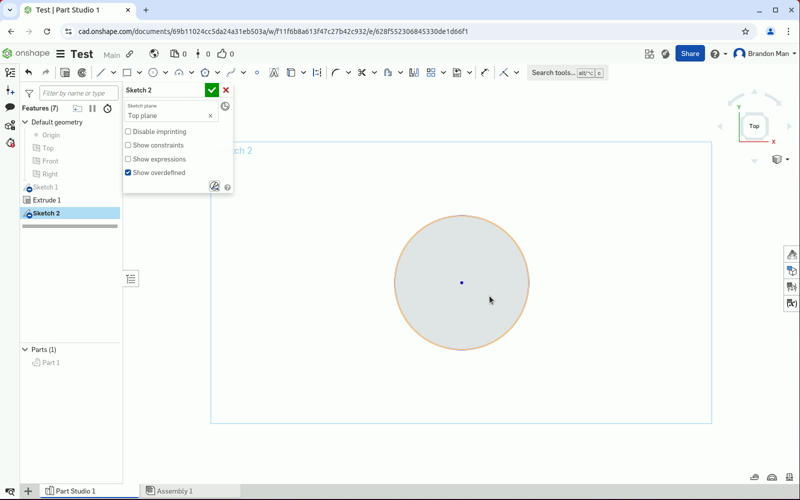
click(489, 295)
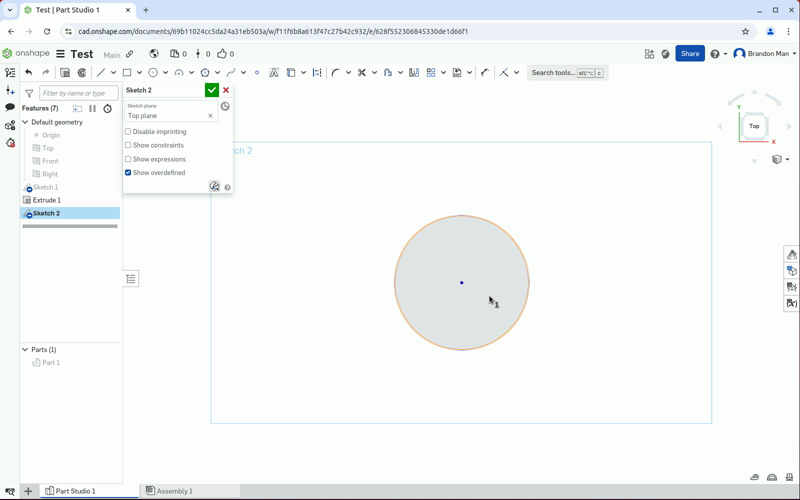
mouse_move(73, 352)
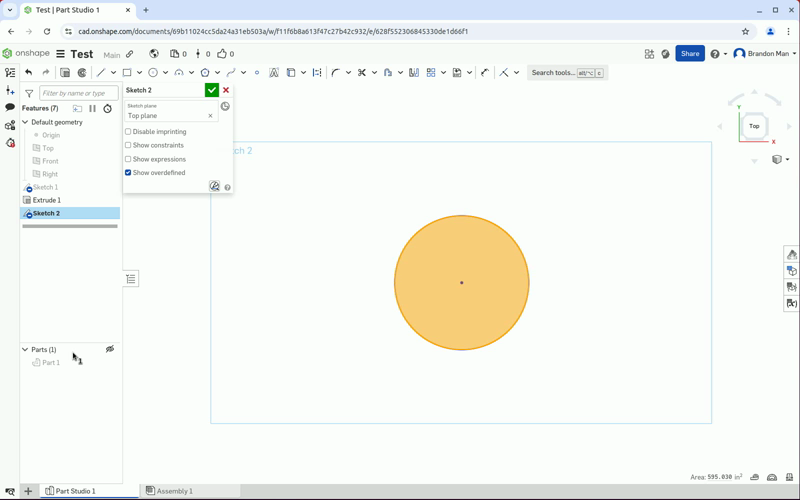
key(shift+y)
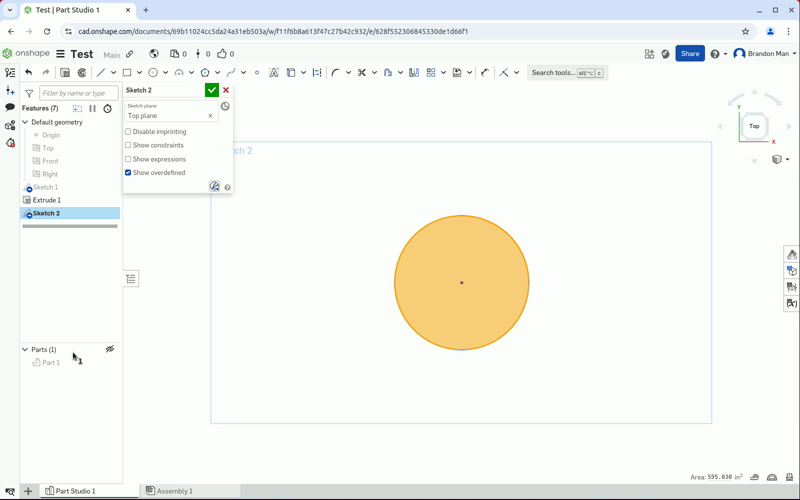
key(shift+e)
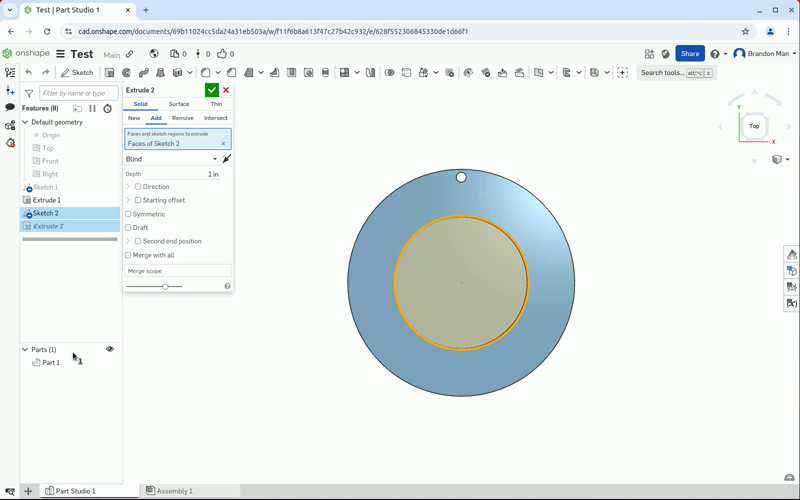
mouse_move(143, 106)
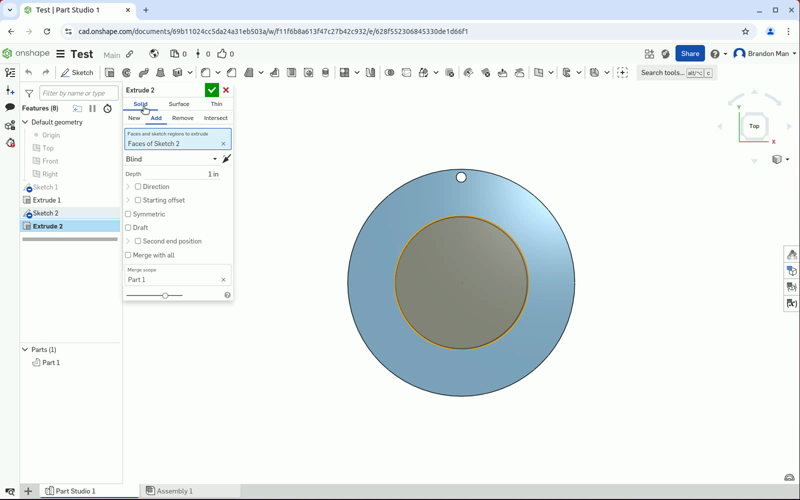
click(143, 106)
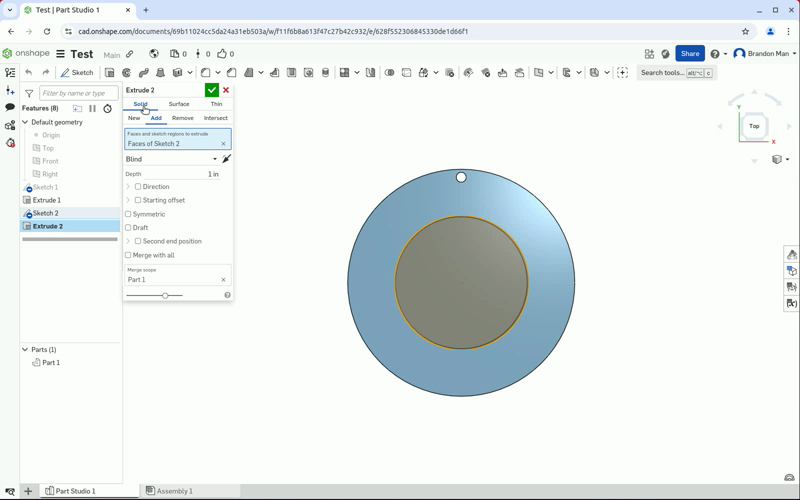
mouse_move(137, 120)
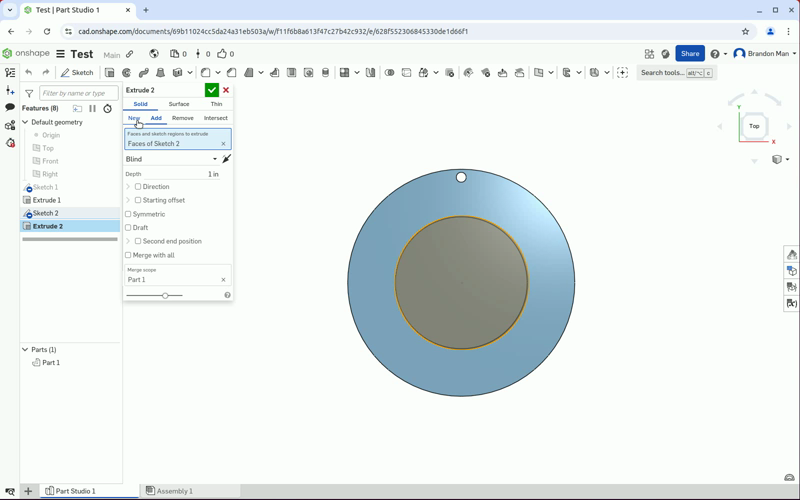
click(137, 120)
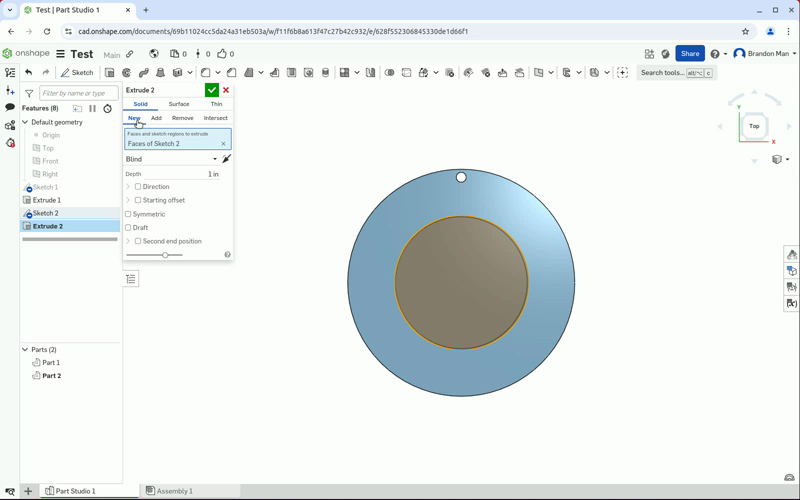
key(tab, 4)
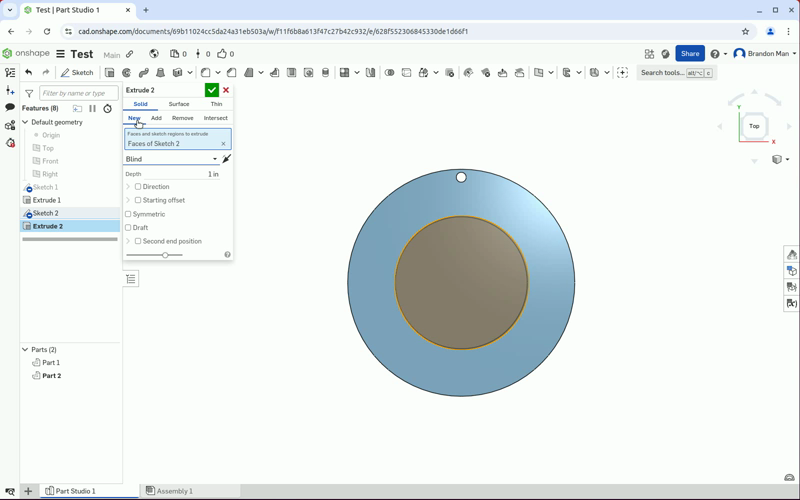
text(2.648)
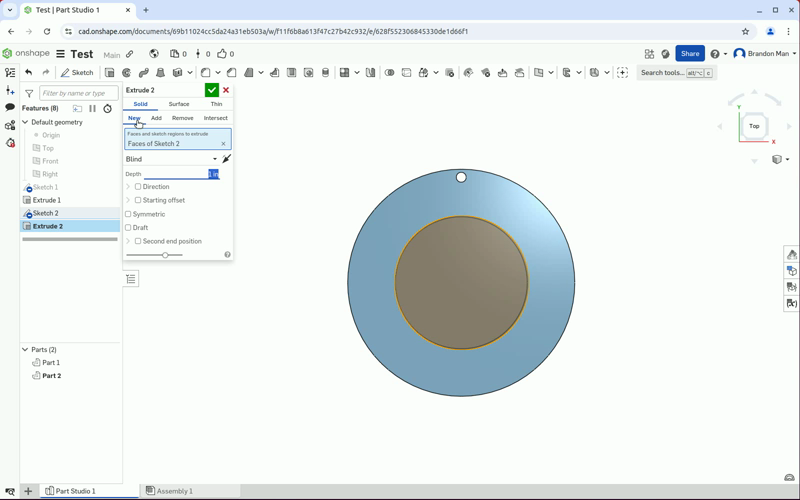
key(enter)
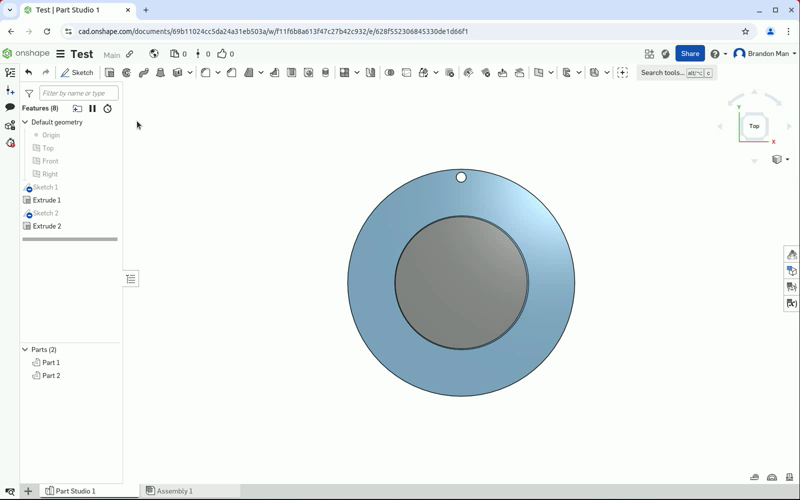
key(shift+h)
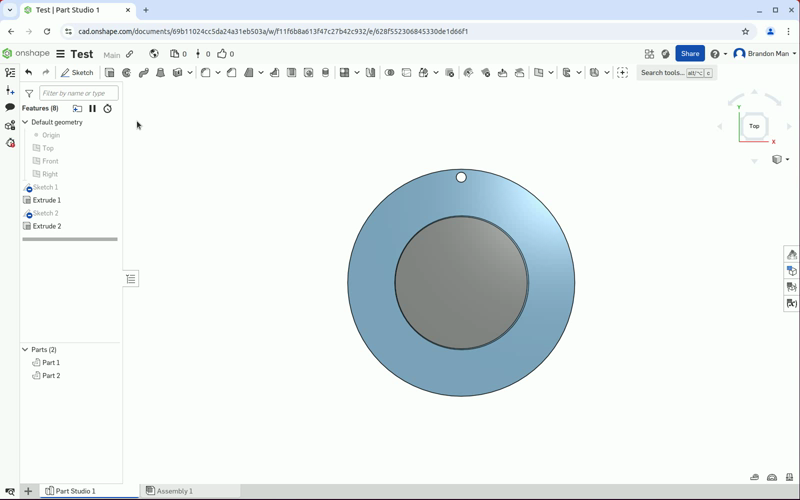
key(shift+h)
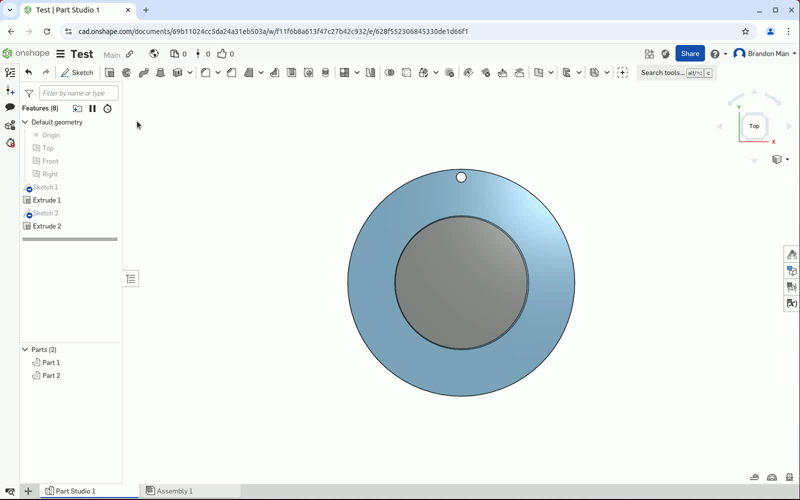
mouse_move(73, 189)
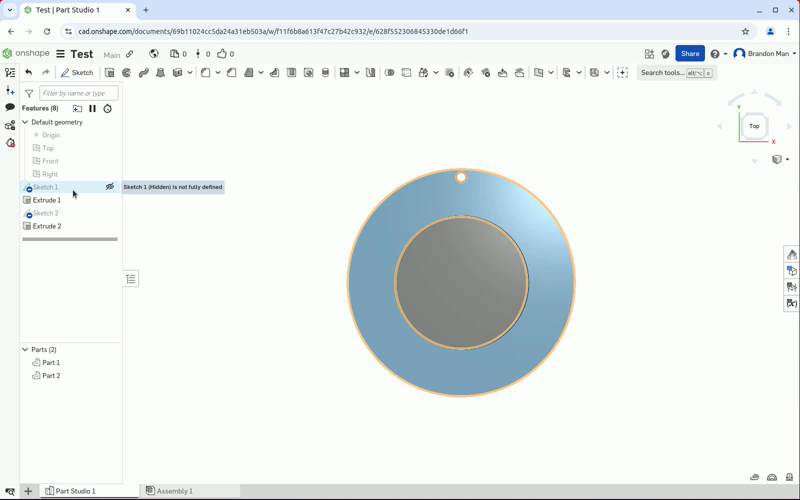
click(73, 189)
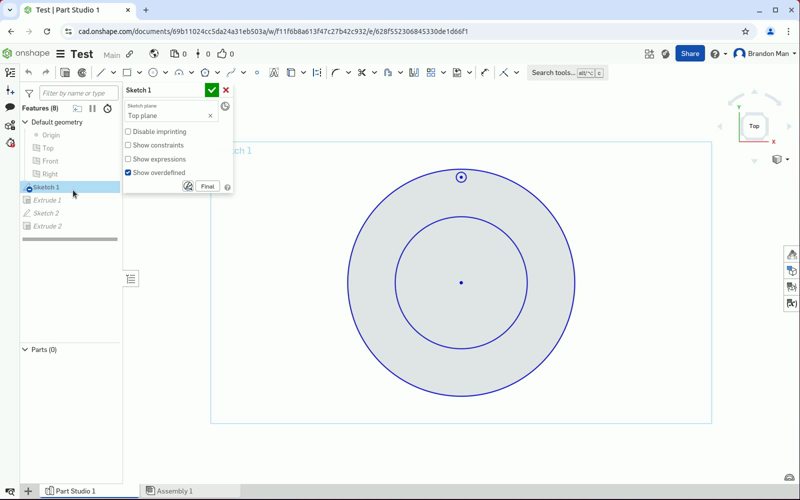
mouse_move(229, 92)
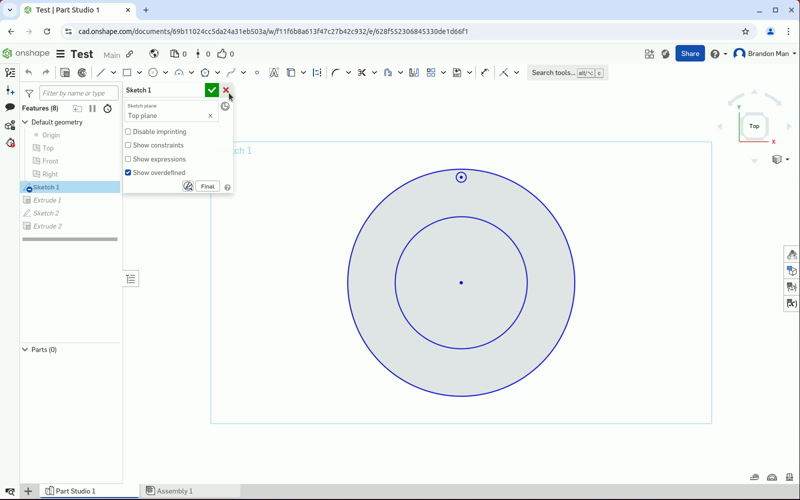
click(229, 92)
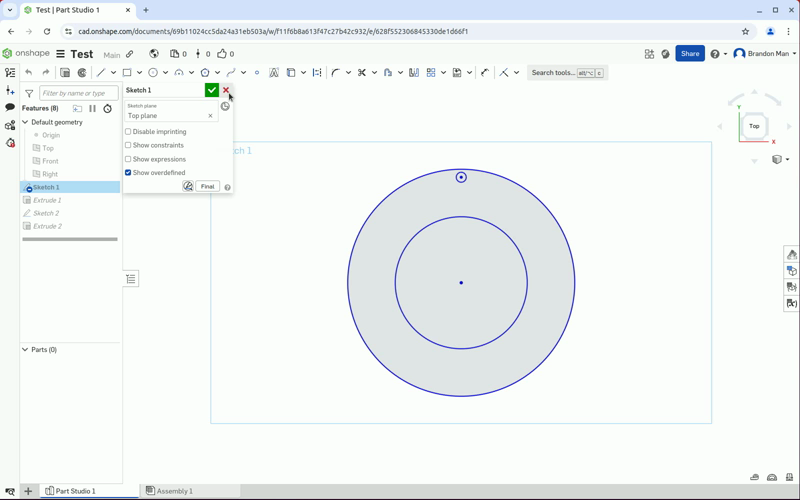
key(shift+s)
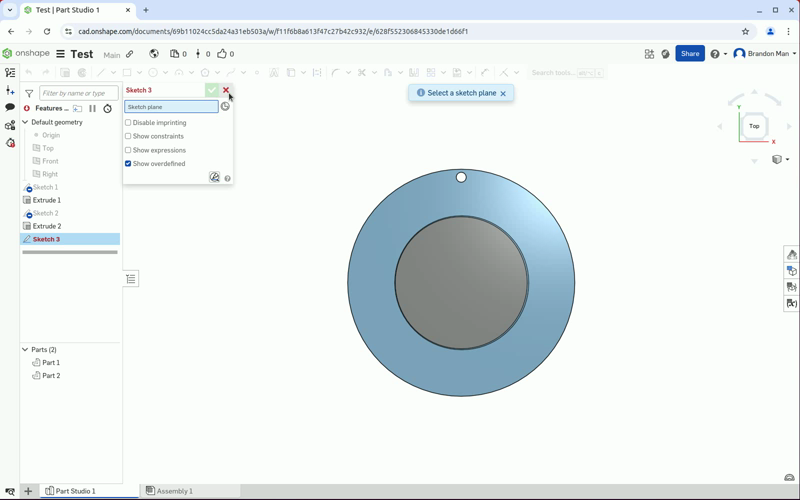
mouse_move(73, 150)
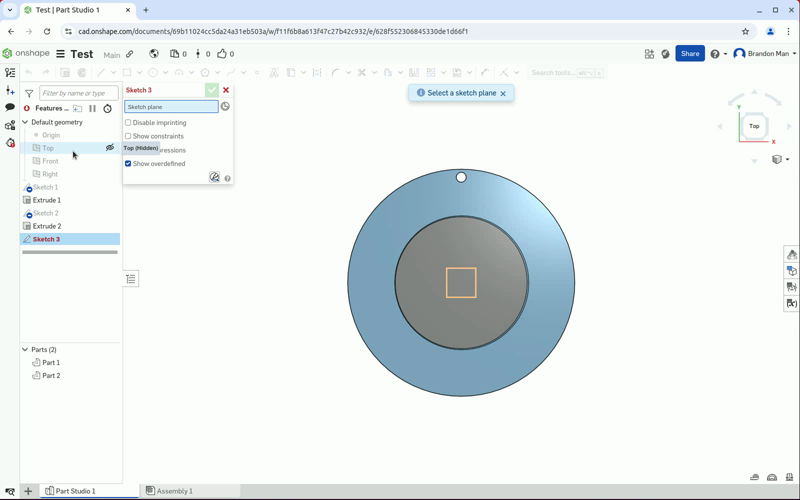
click(73, 150)
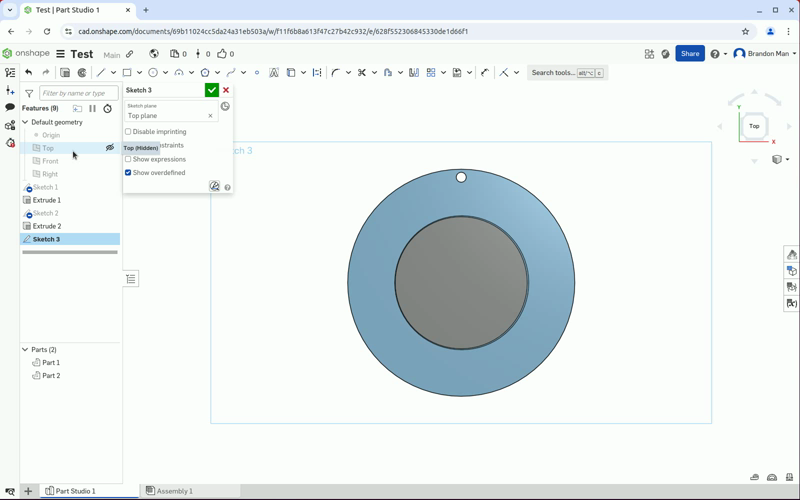
mouse_move(73, 352)
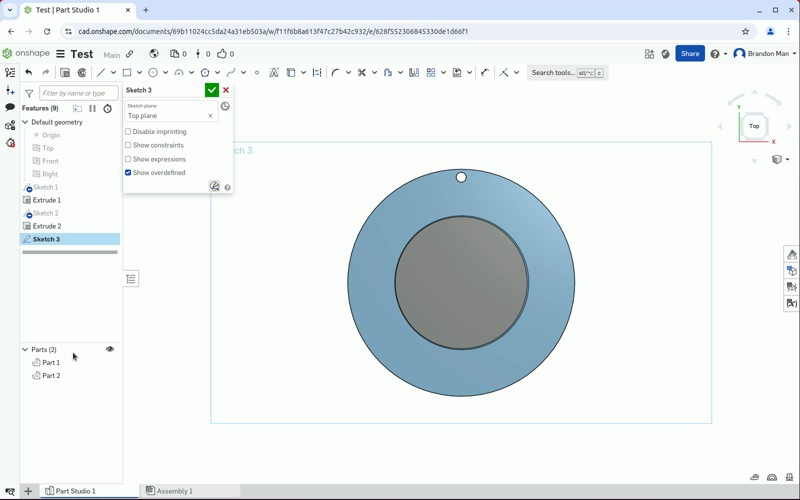
key(y)
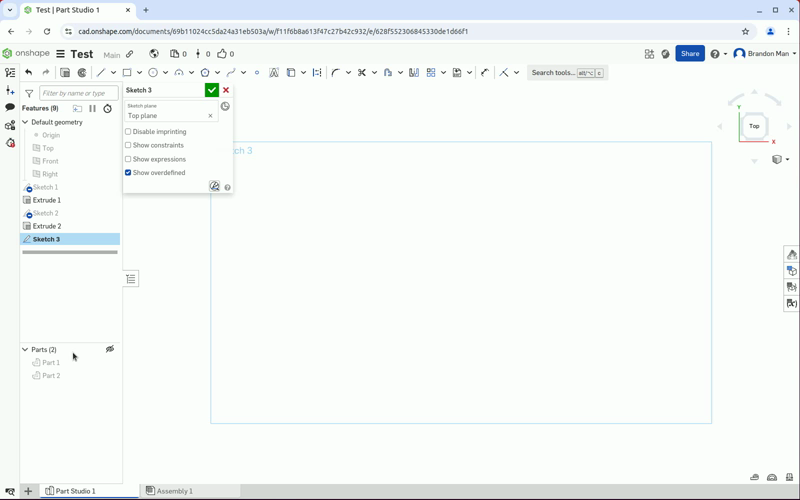
key(c)
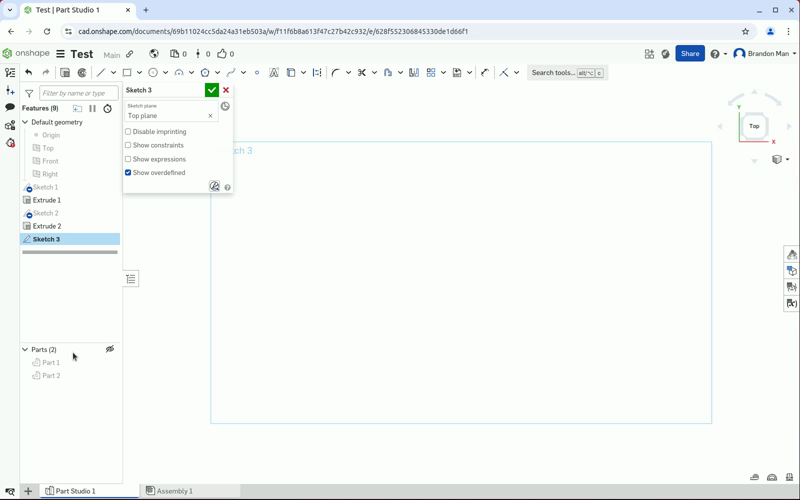
key_down(shift)
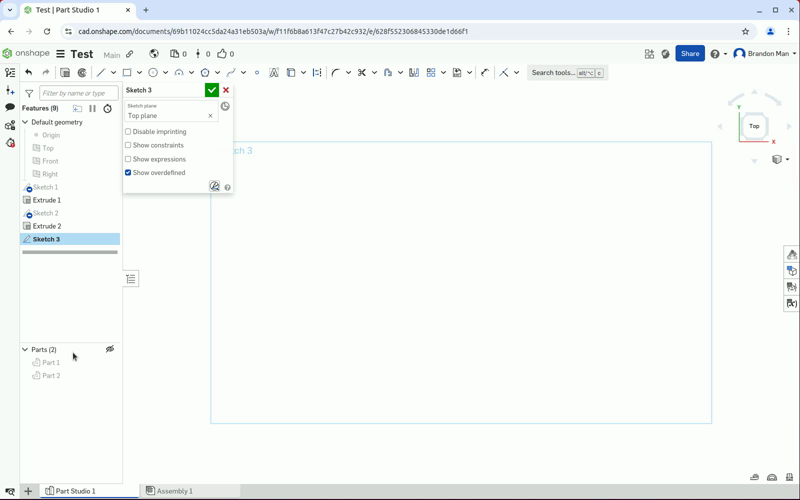
mouse_move(461, 282)
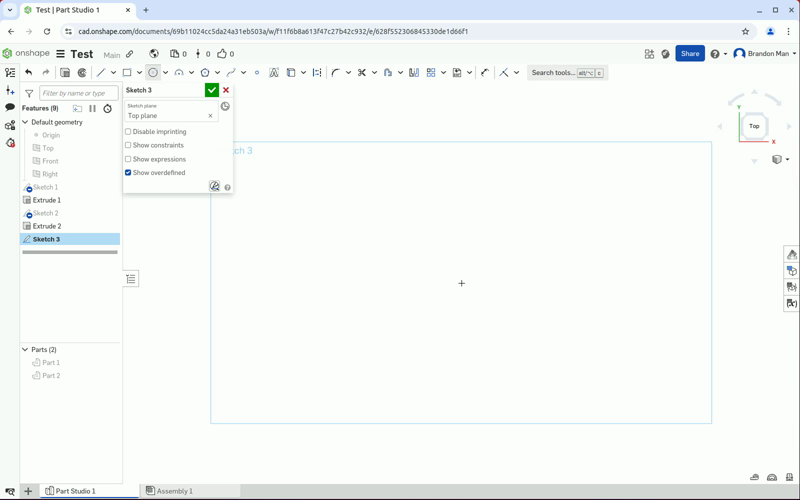
click(461, 282)
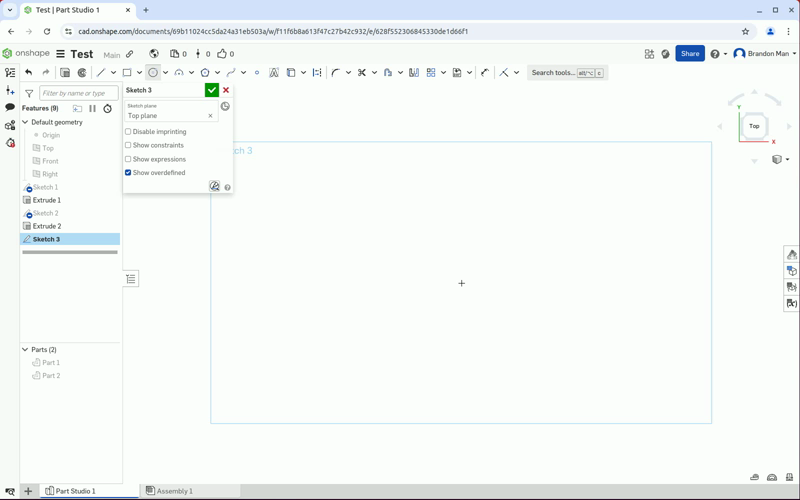
key_up(shift)
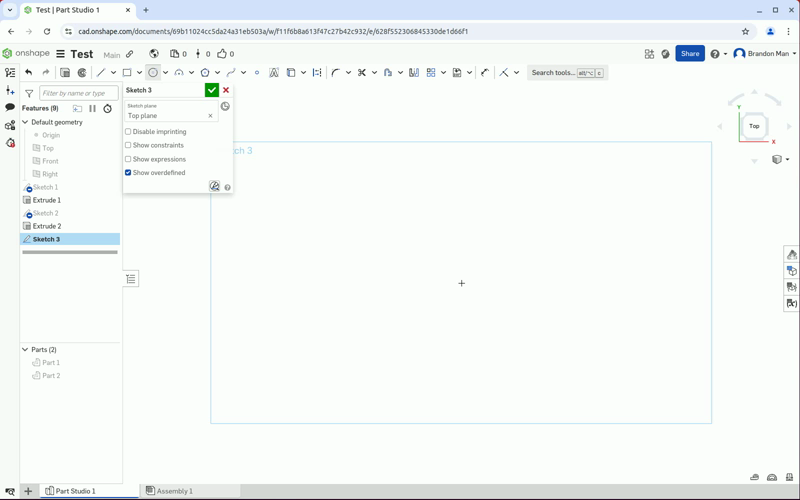
mouse_move(528, 282)
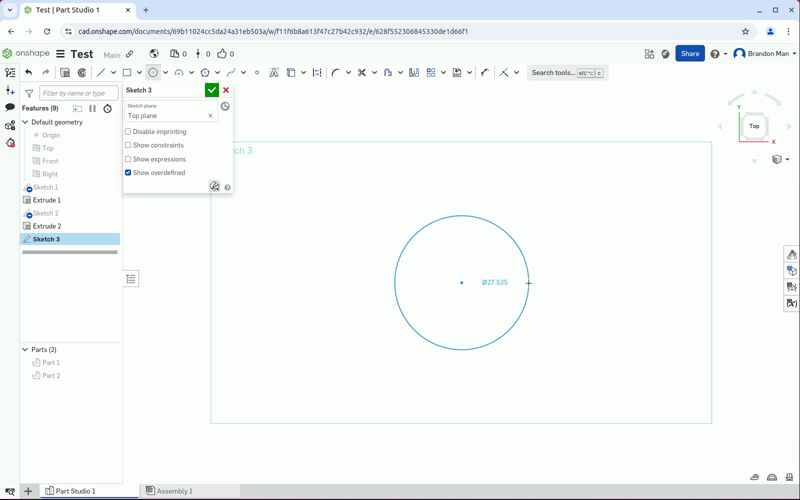
click(528, 282)
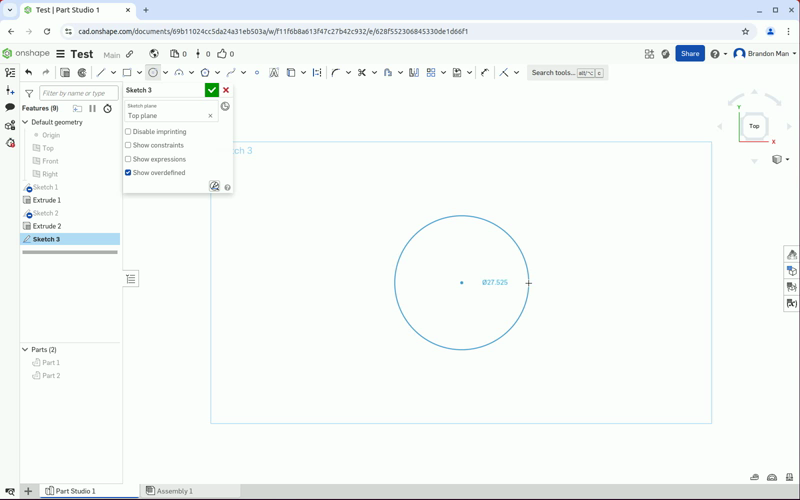
key(esc)
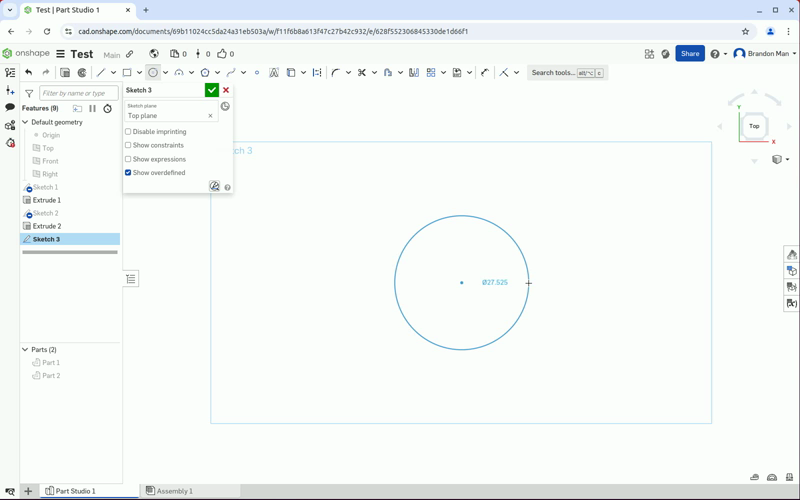
mouse_move(496, 254)
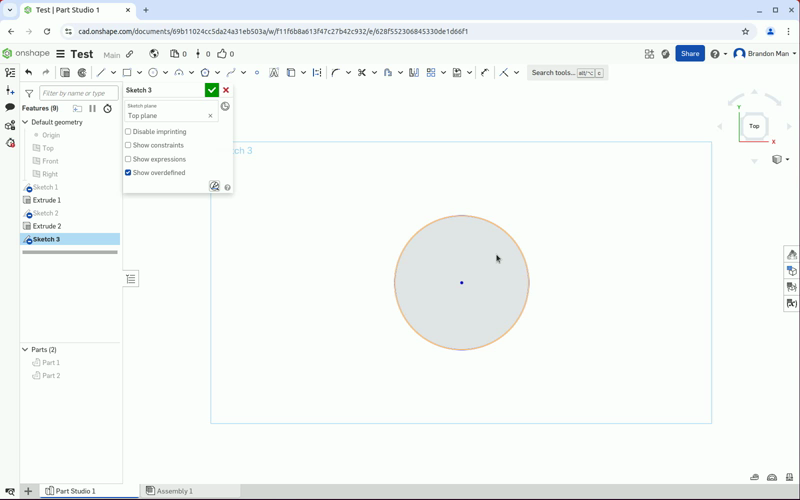
click(496, 254)
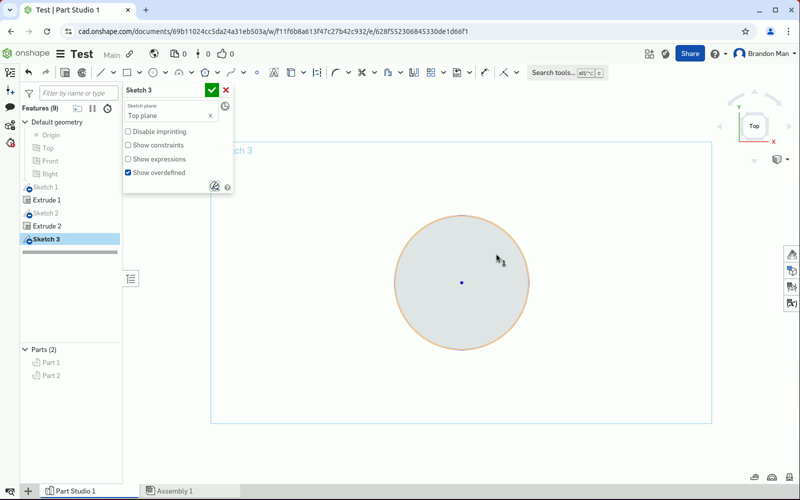
mouse_move(73, 352)
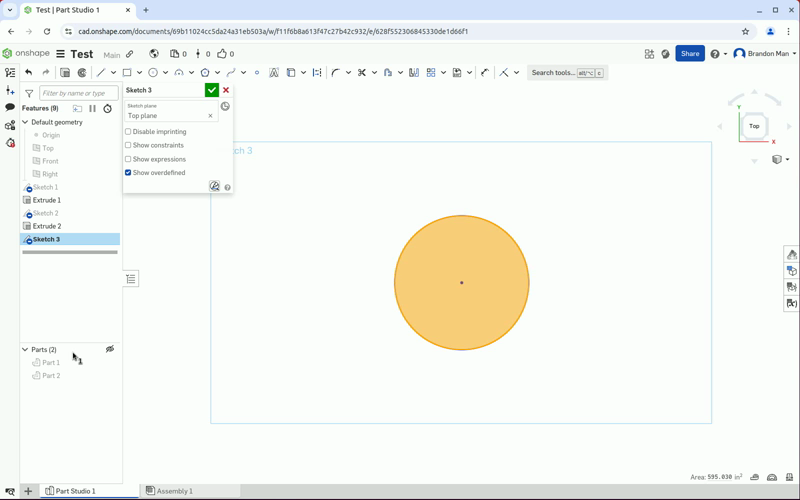
key(shift+y)
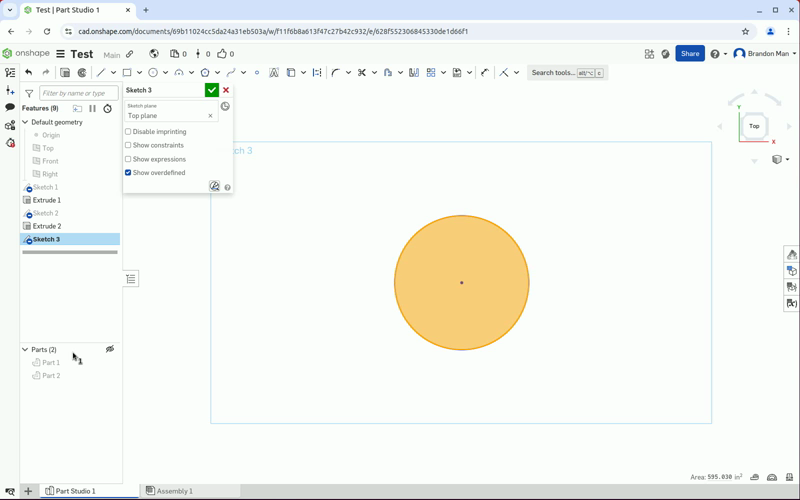
key(shift+e)
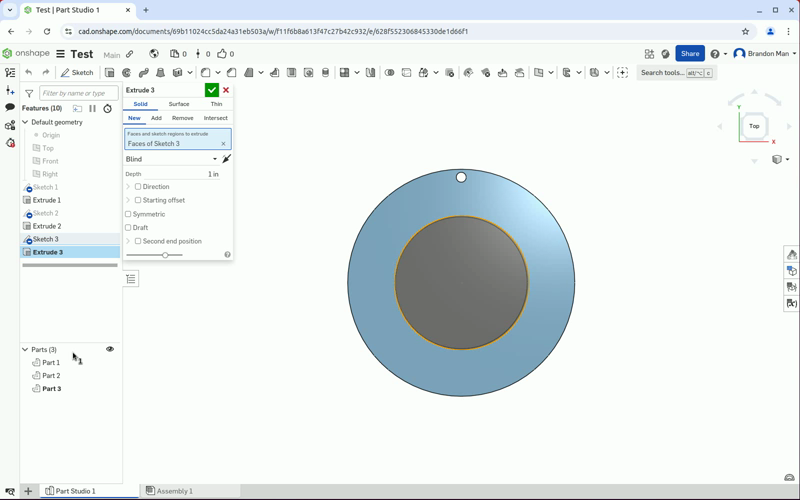
mouse_move(143, 106)
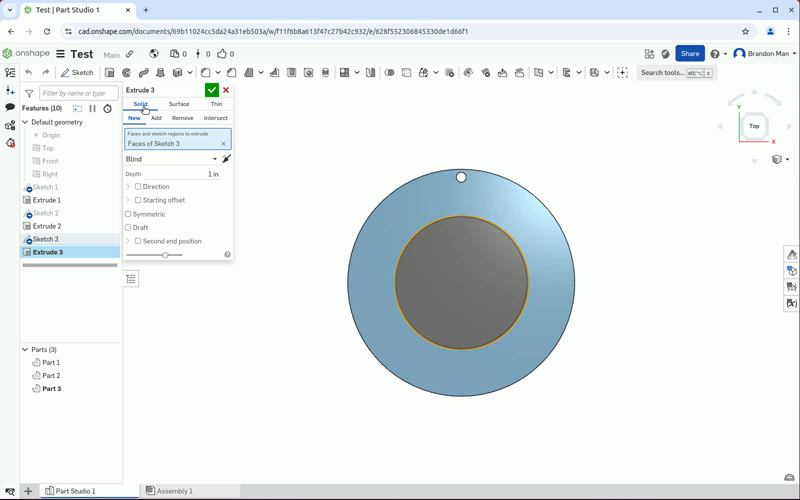
click(143, 106)
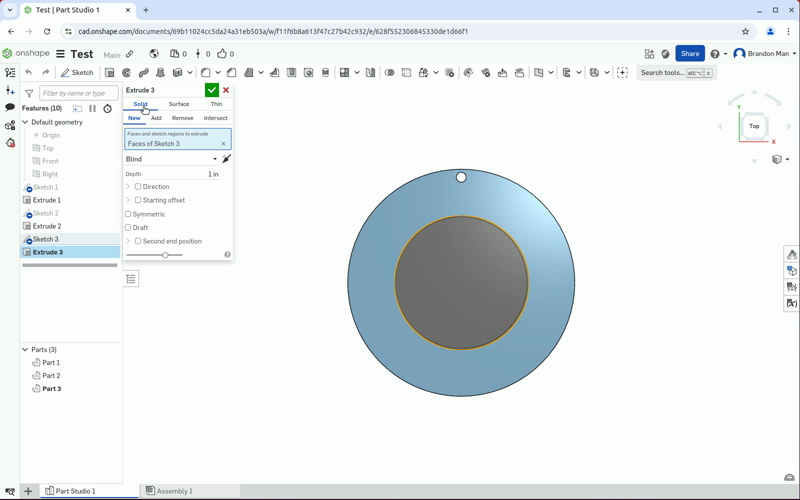
mouse_move(137, 120)
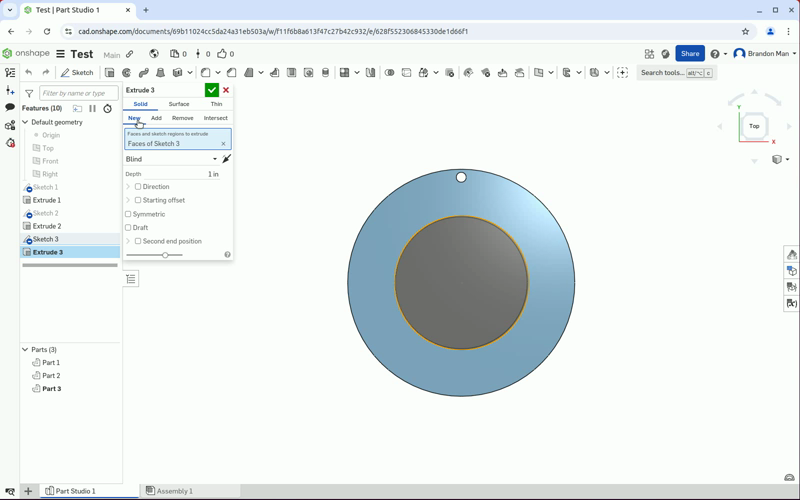
click(137, 120)
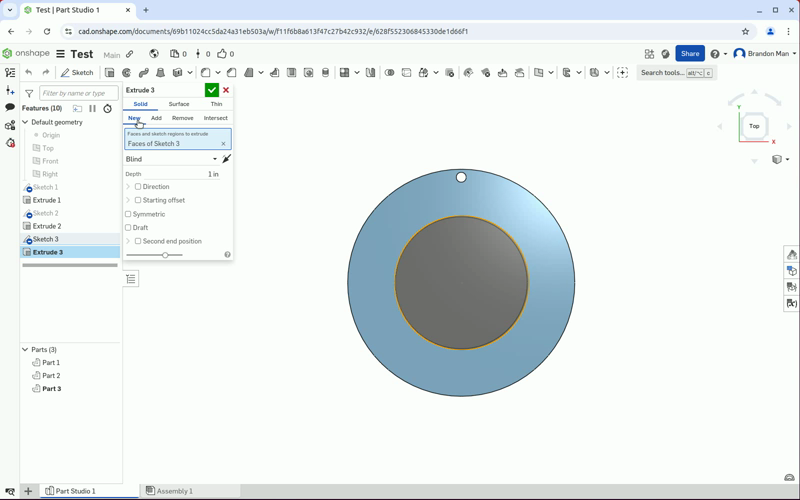
key(tab, 4)
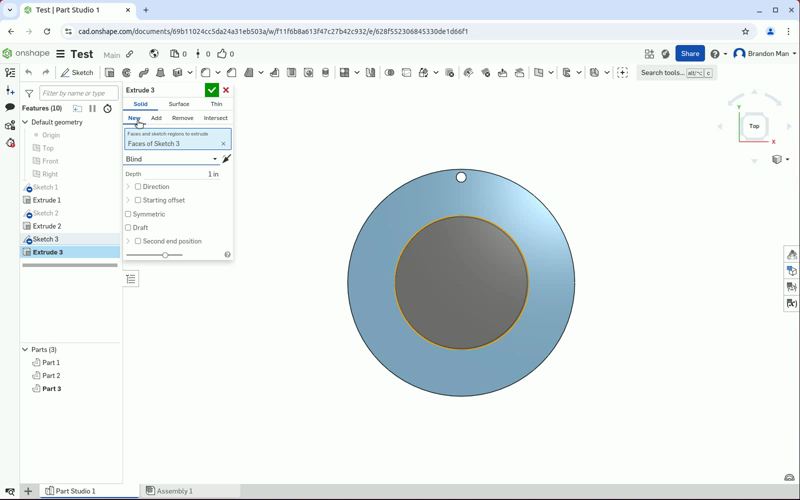
text(10.832)
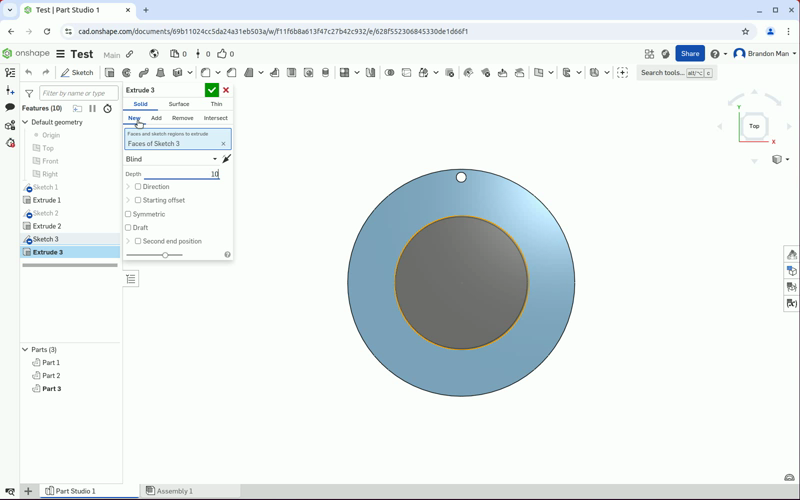
key(enter)
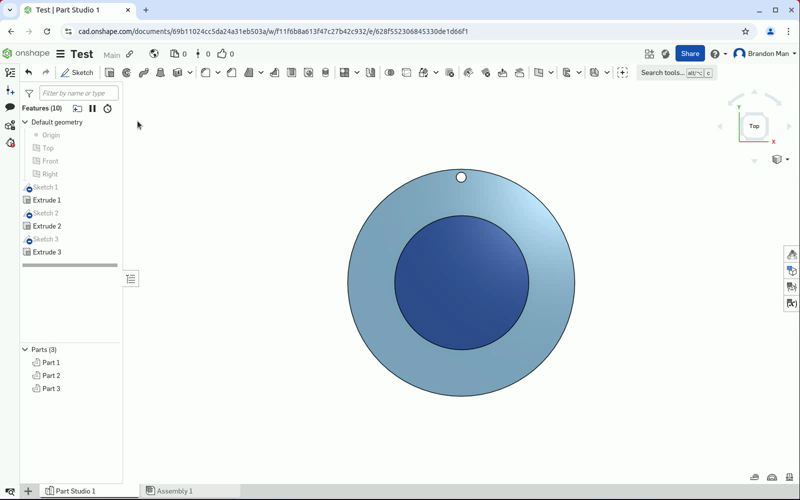
key(shift+h)
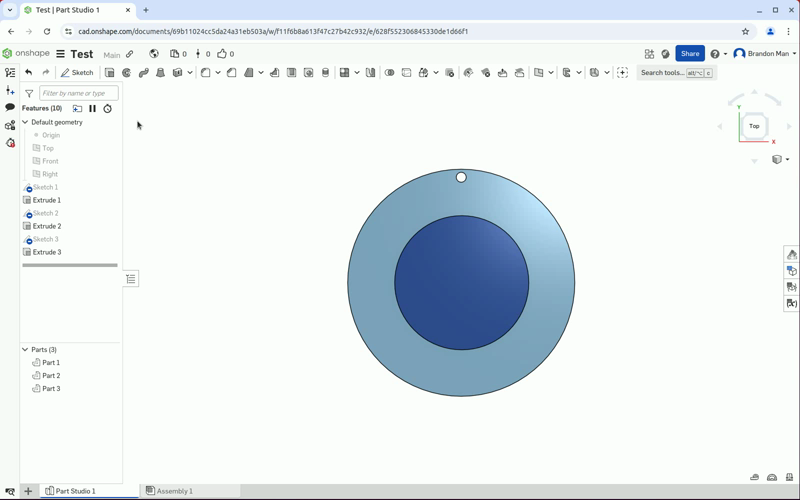
key(shift+h)
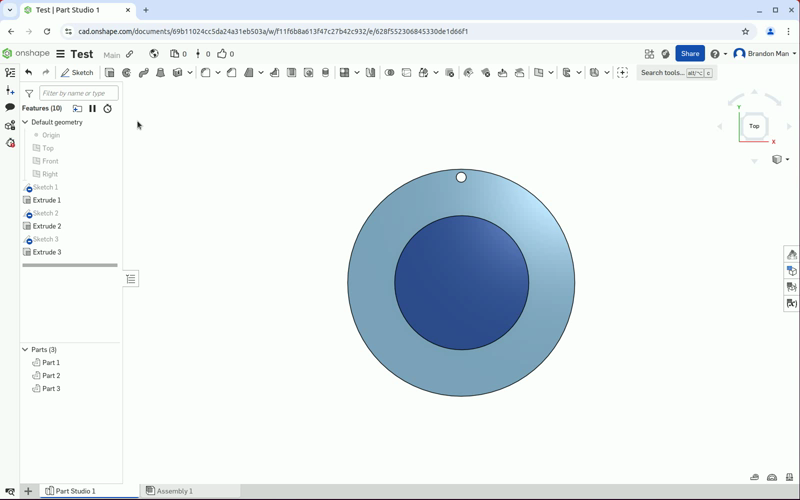
mouse_move(73, 189)
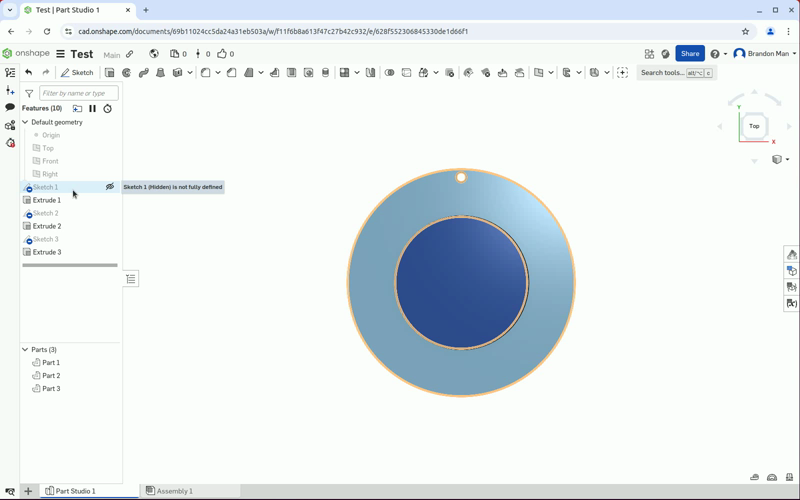
click(73, 189)
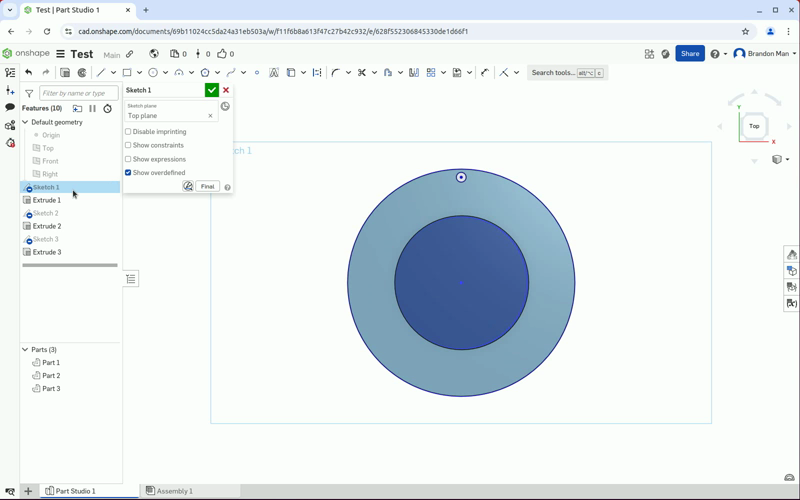
mouse_move(229, 92)
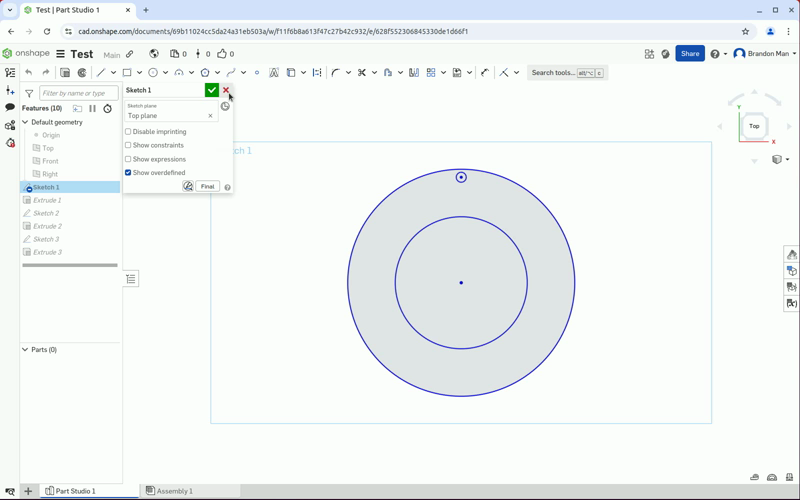
click(229, 92)
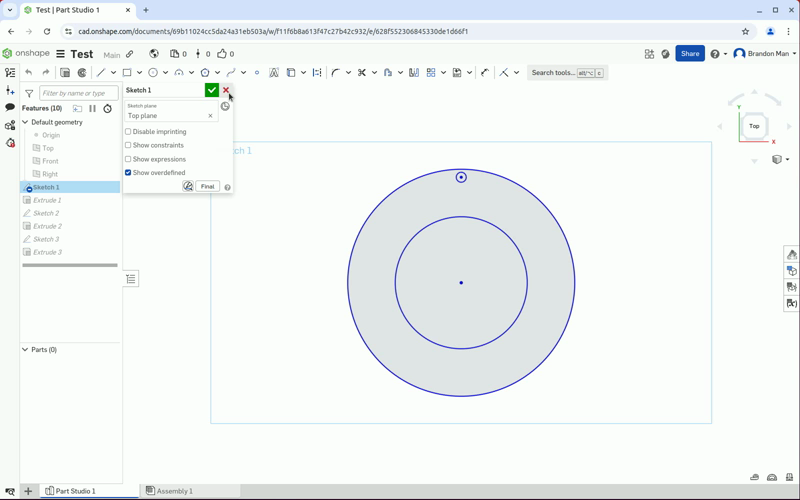
key(shift+s)
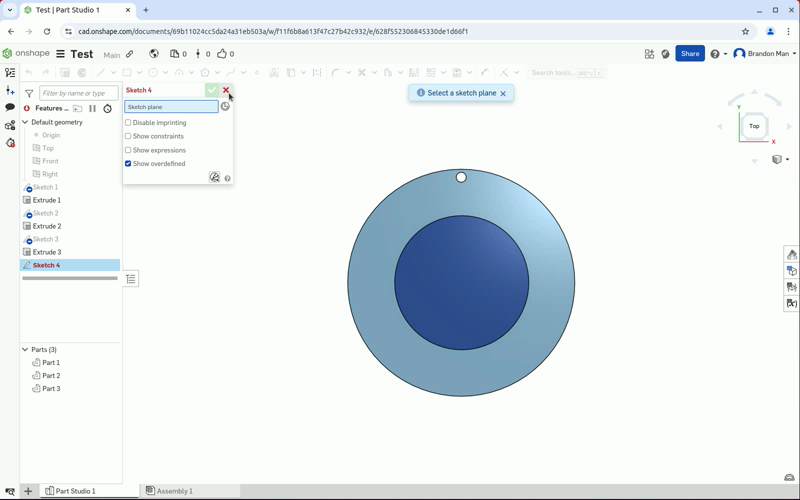
mouse_move(73, 150)
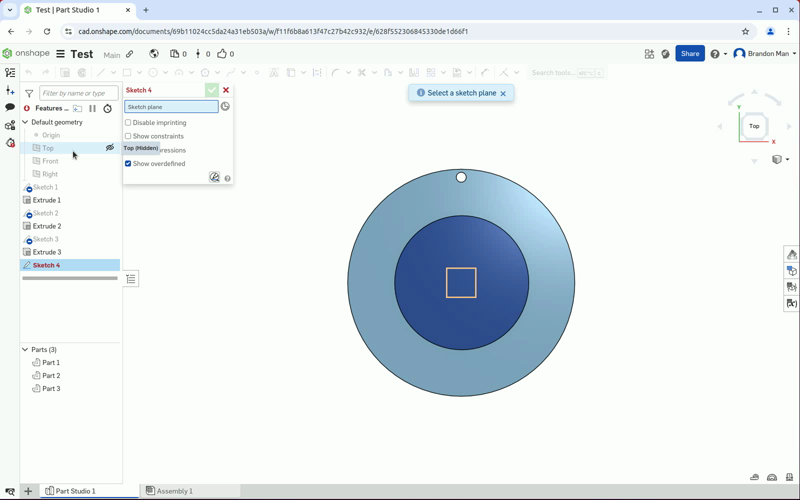
click(73, 150)
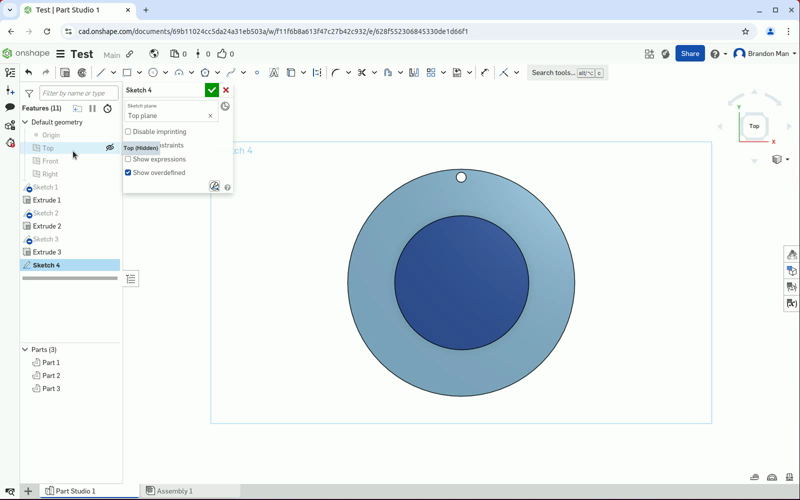
mouse_move(73, 352)
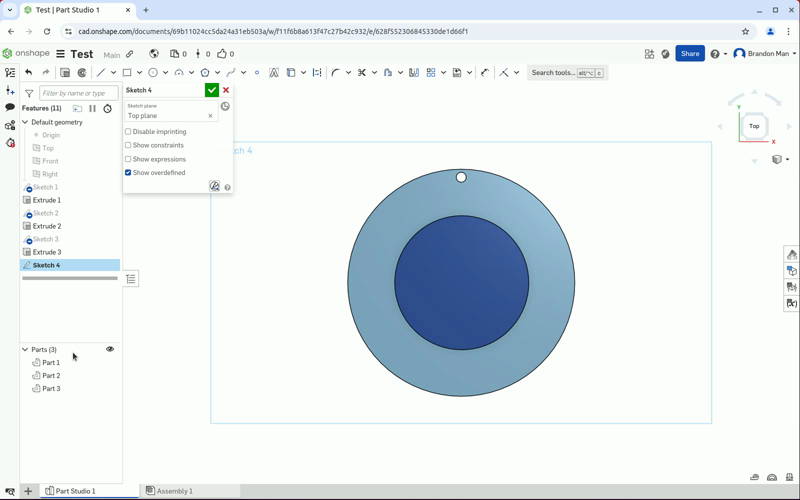
key(y)
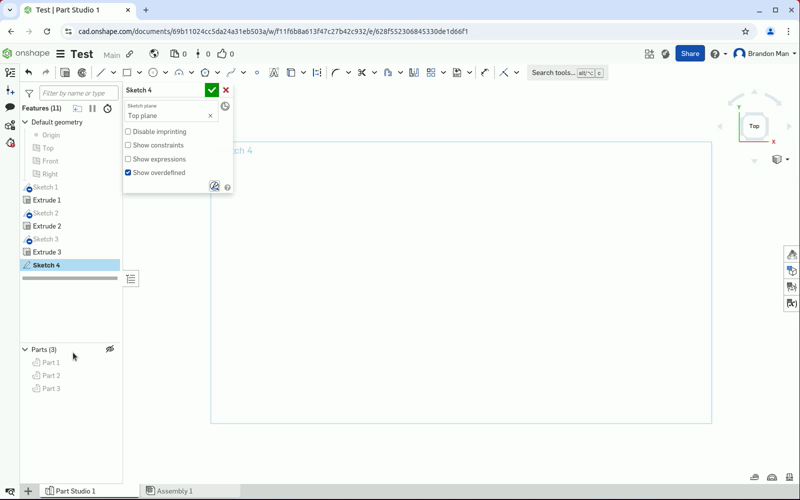
key(c)
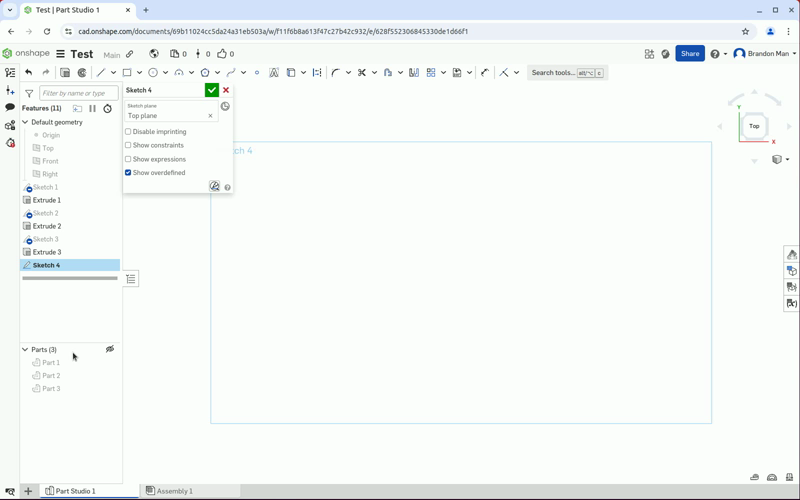
key_down(shift)
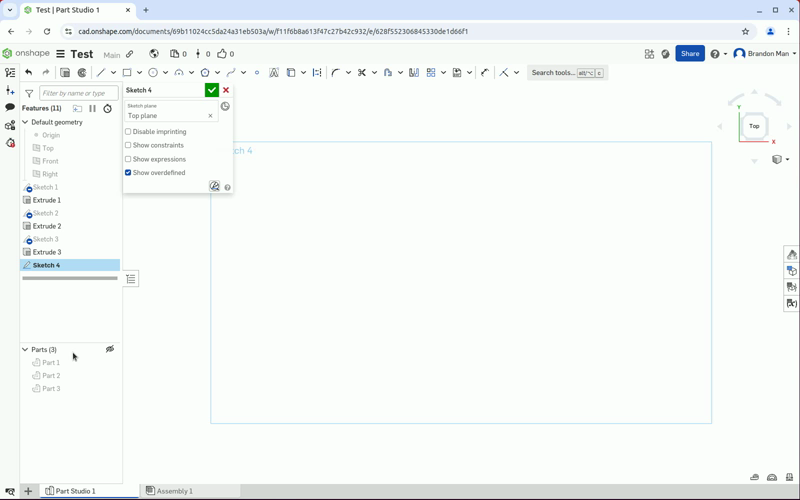
mouse_move(461, 282)
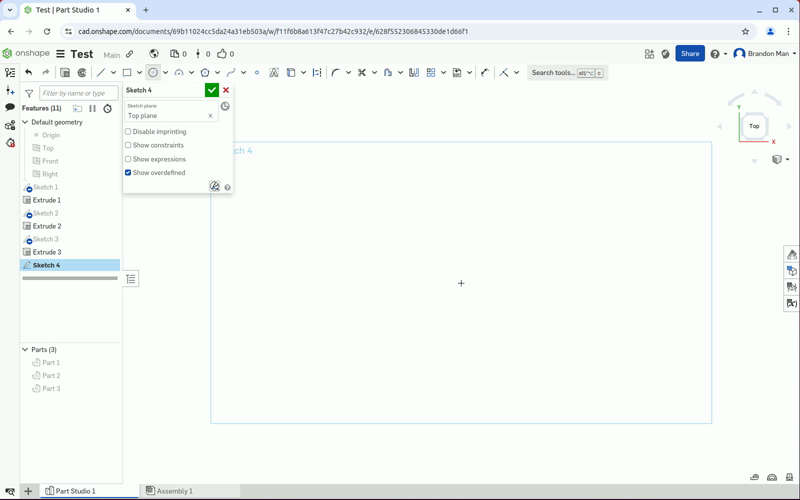
click(461, 282)
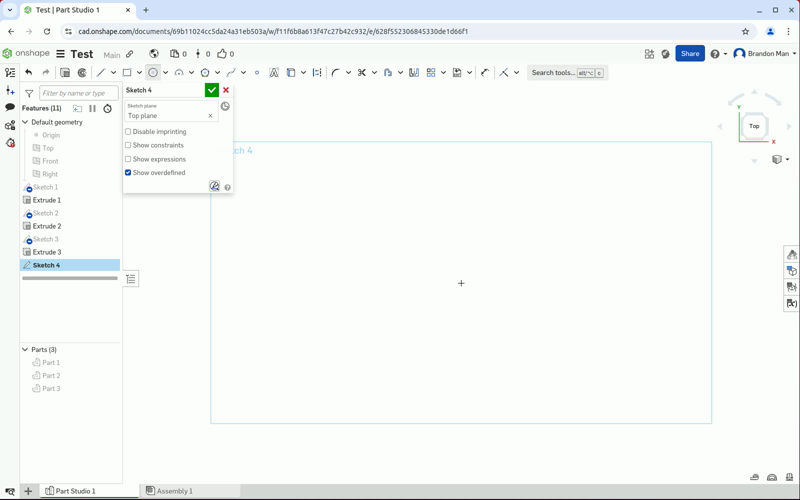
key_up(shift)
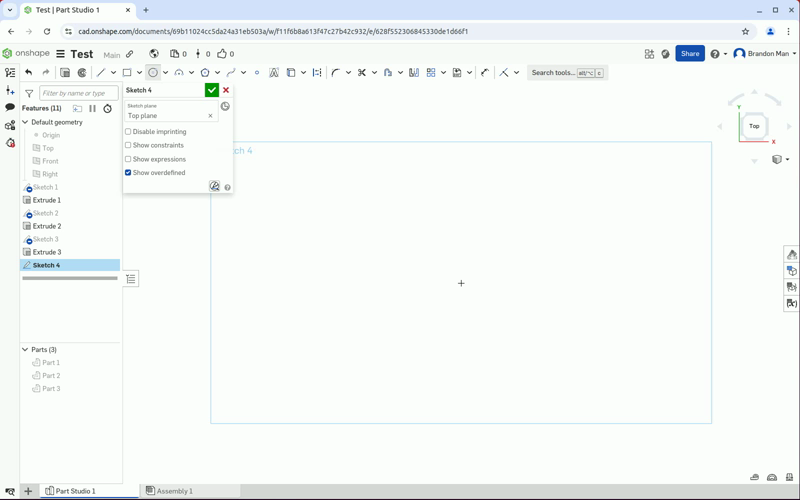
mouse_move(574, 282)
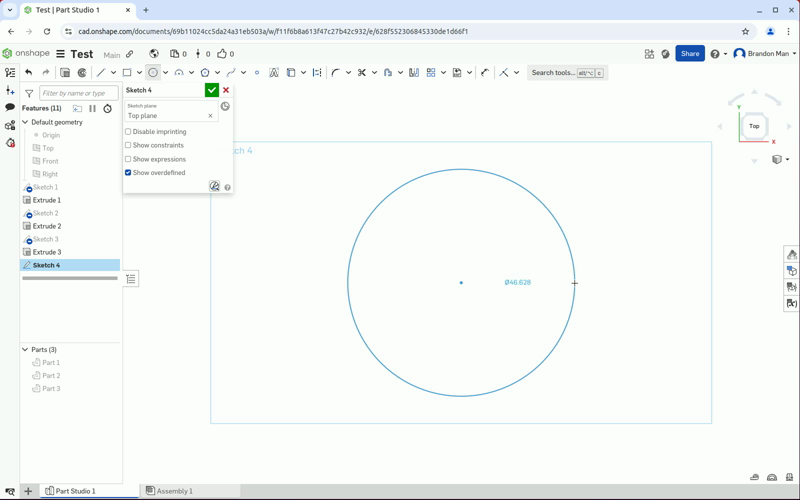
click(574, 282)
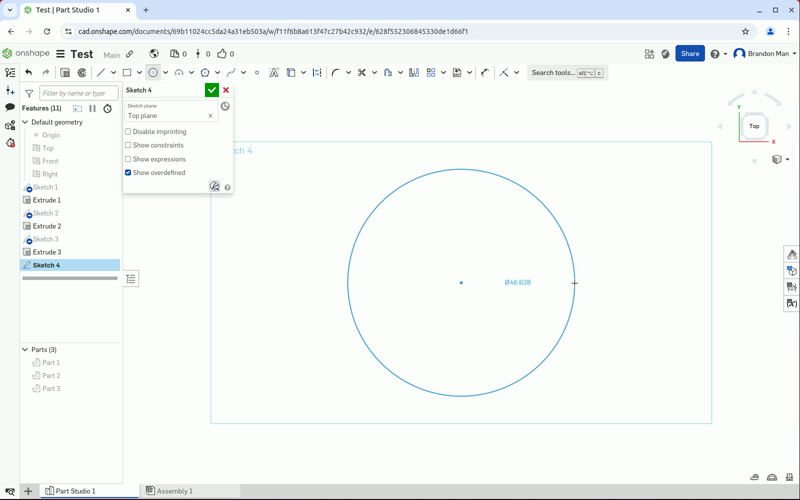
key(esc)
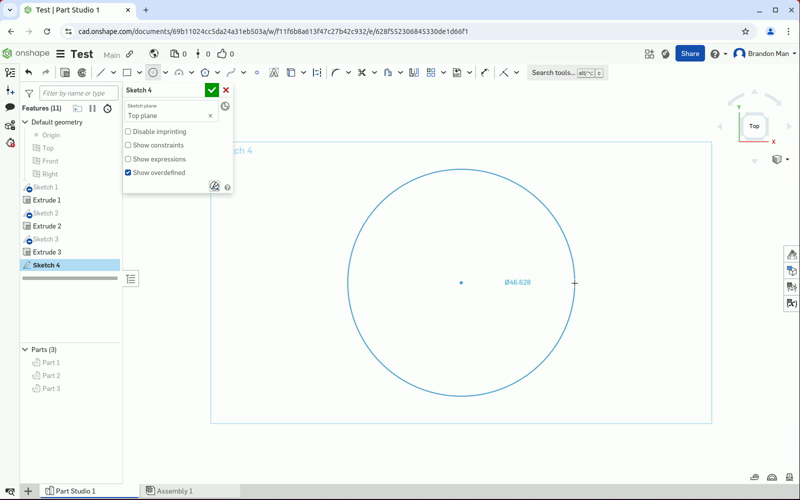
key(c)
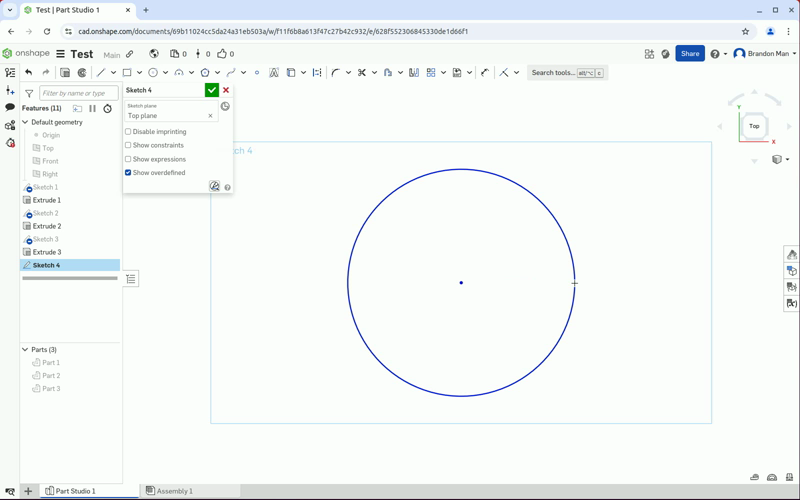
key_down(shift)
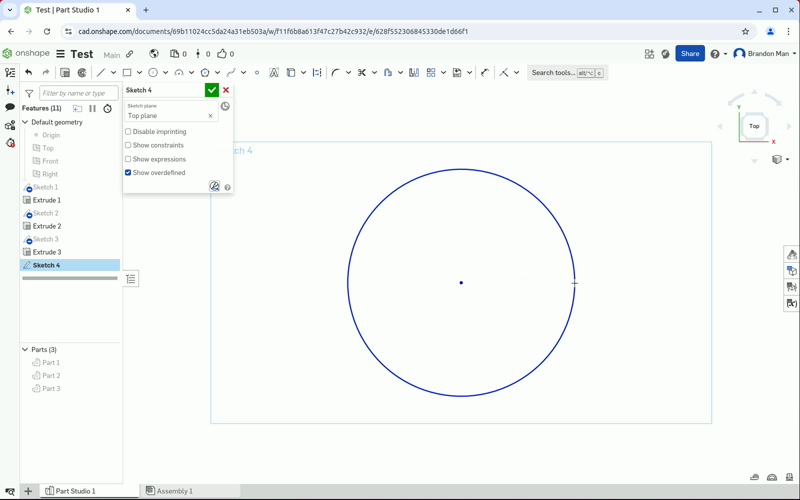
mouse_move(461, 282)
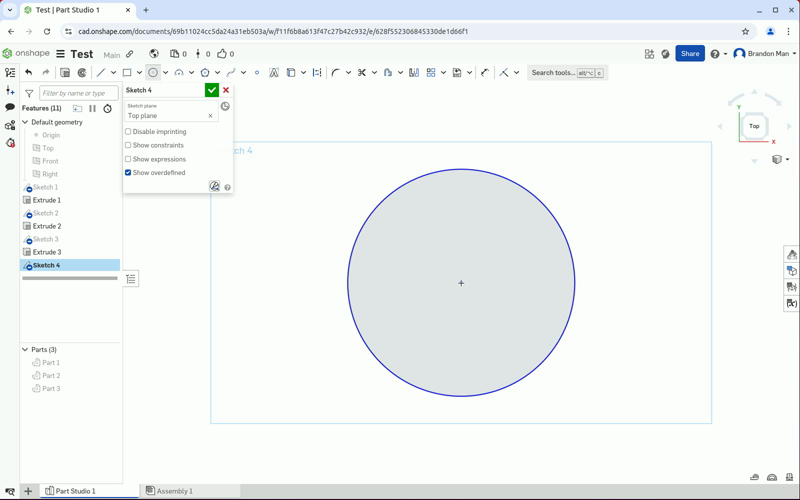
click(461, 282)
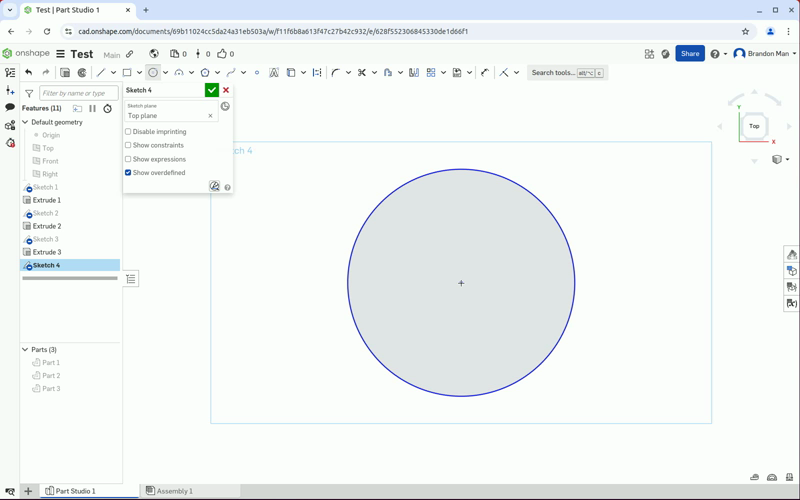
key_up(shift)
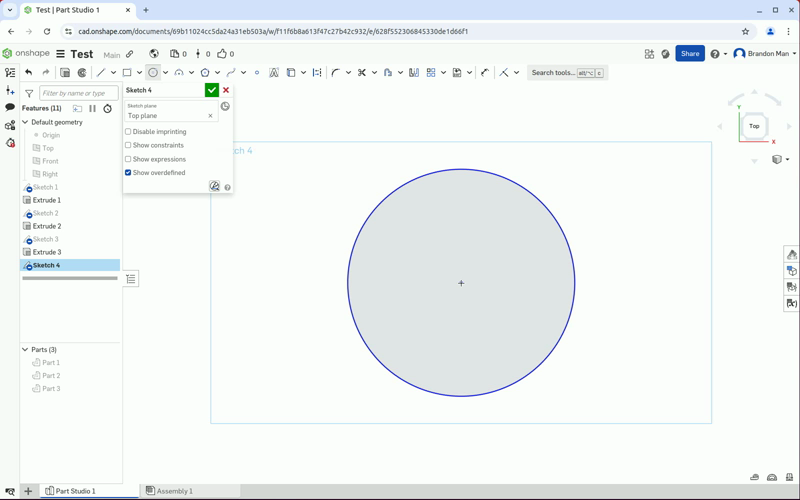
mouse_move(527, 282)
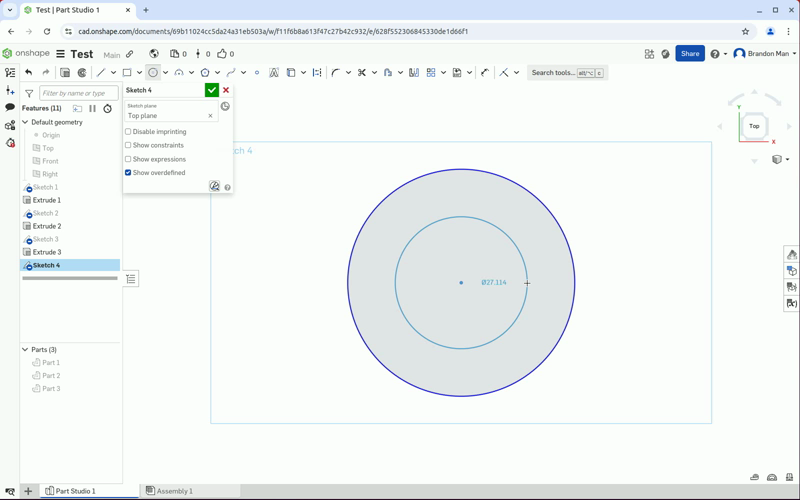
click(527, 282)
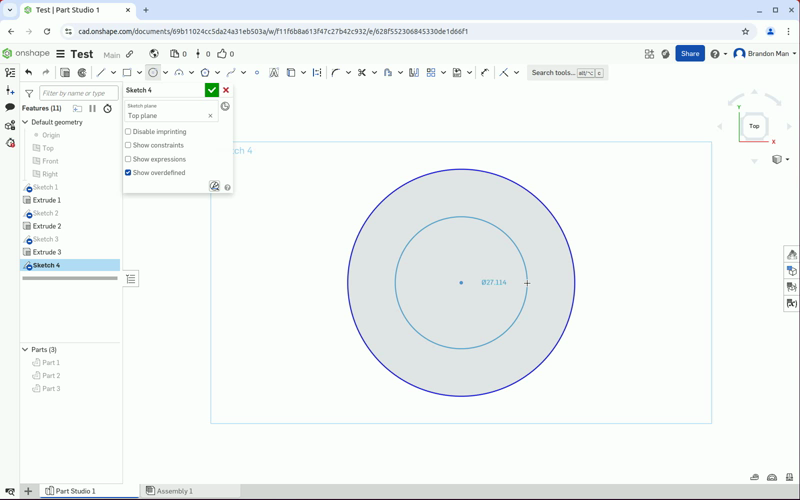
key(esc)
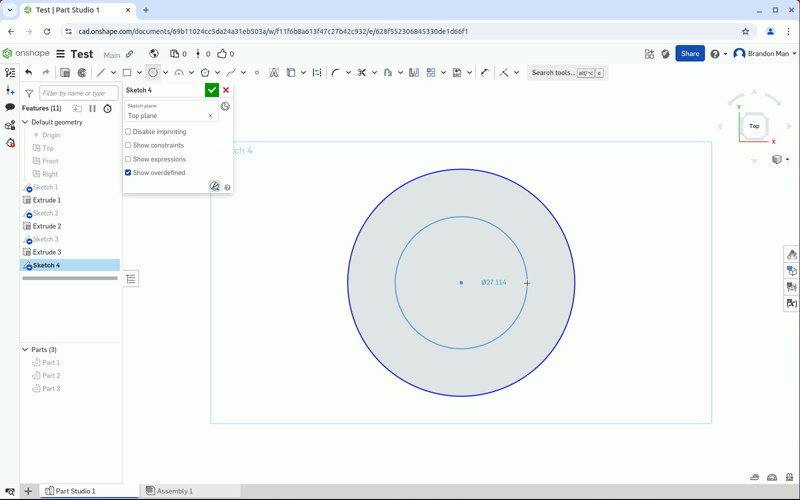
key(c)
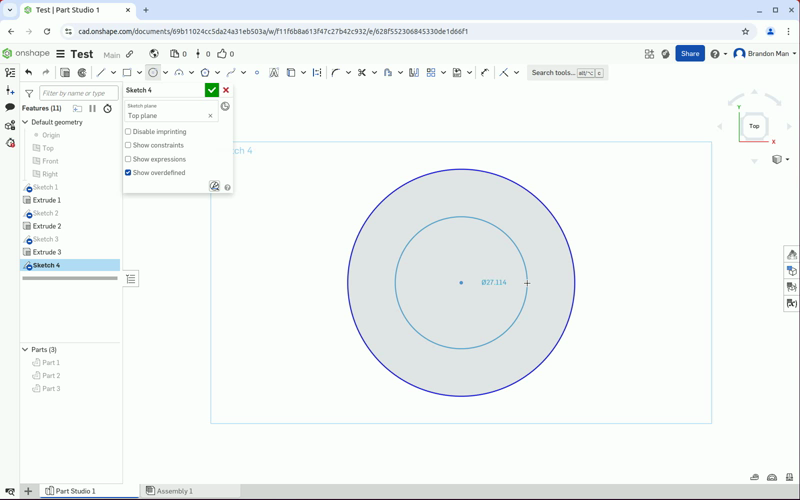
key_down(shift)
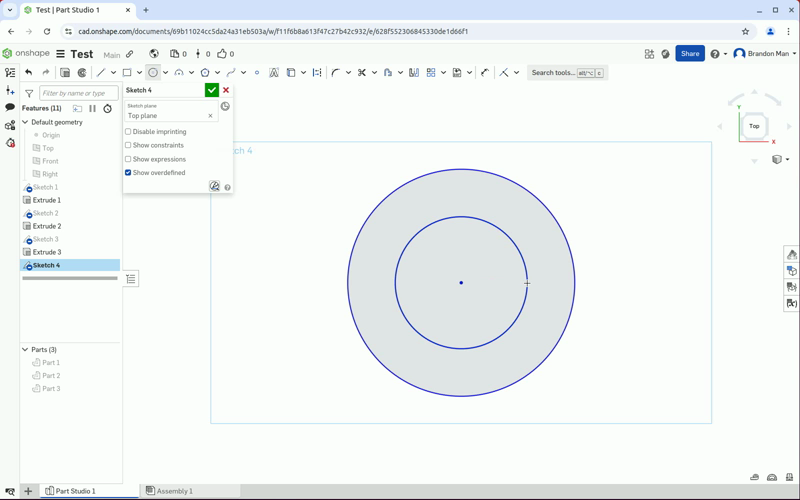
mouse_move(461, 177)
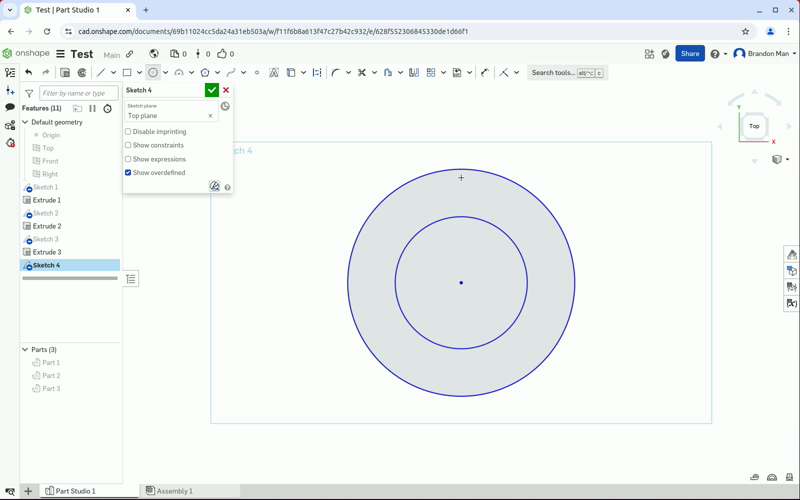
click(461, 177)
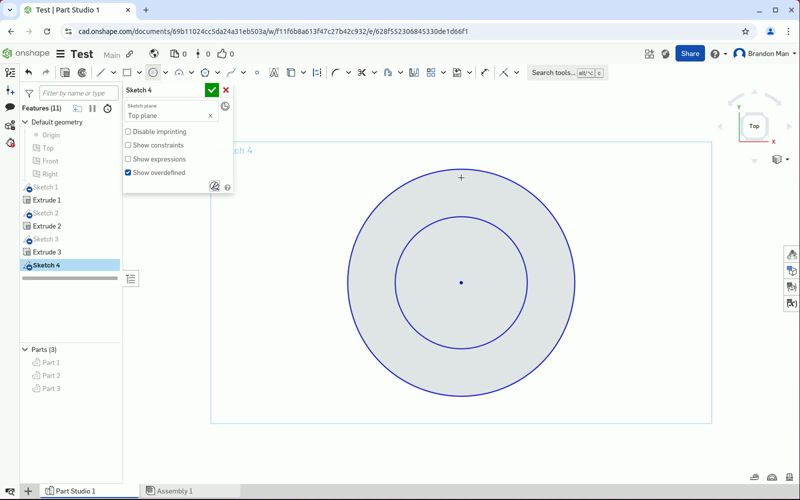
key_up(shift)
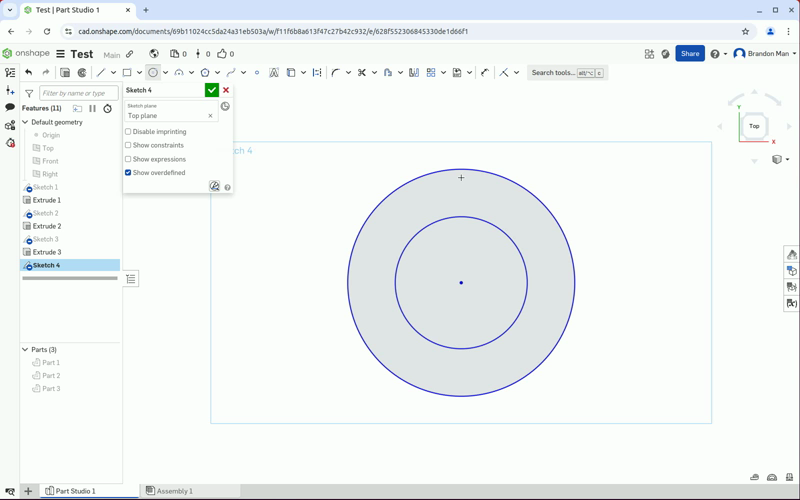
mouse_move(466, 177)
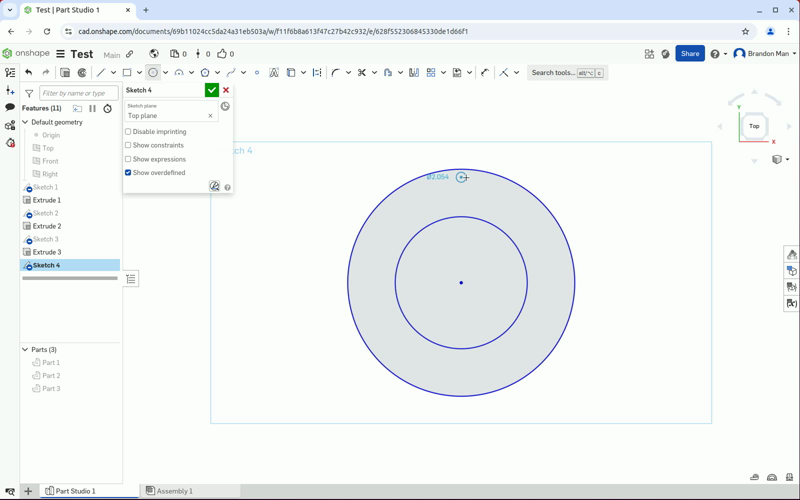
click(466, 177)
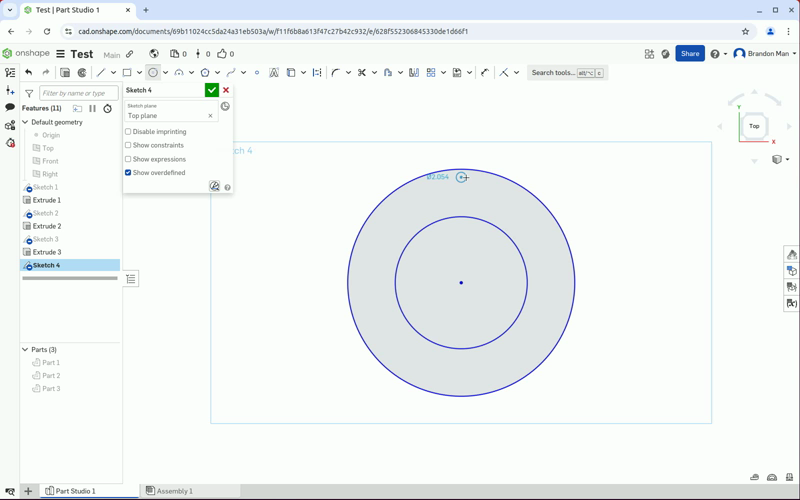
key(esc)
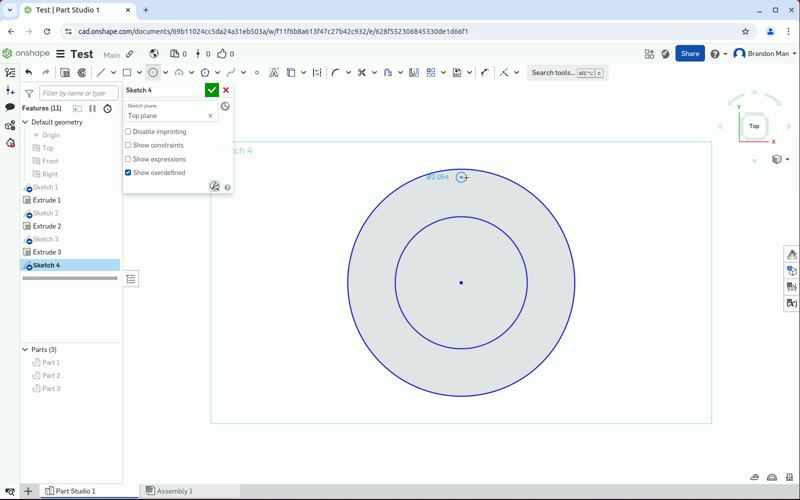
mouse_move(519, 209)
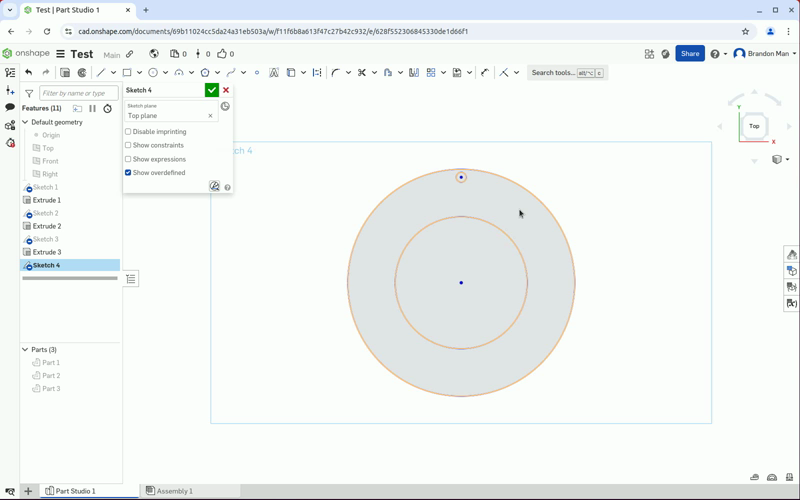
click(519, 209)
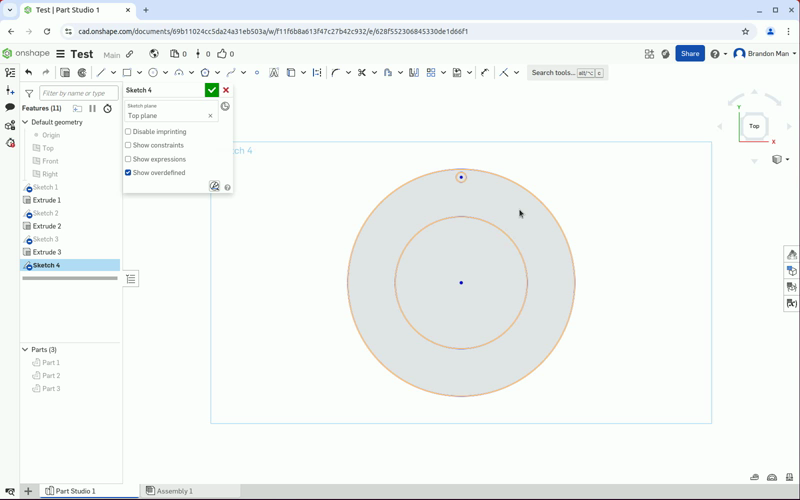
mouse_move(73, 352)
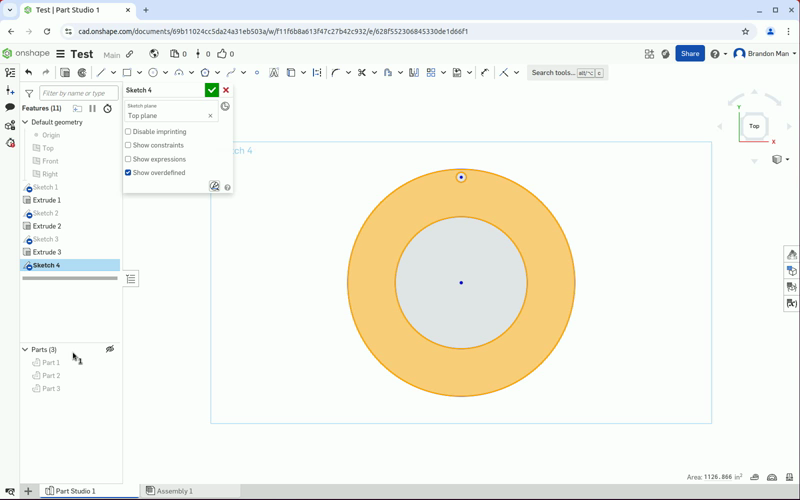
key(shift+y)
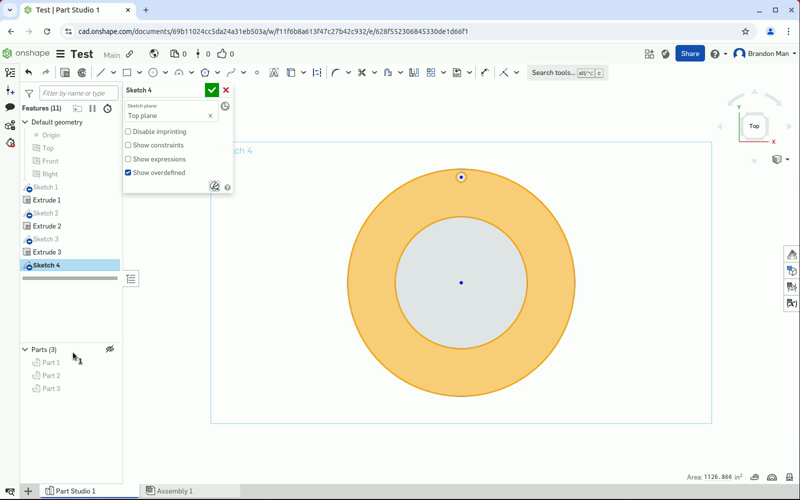
key(shift+e)
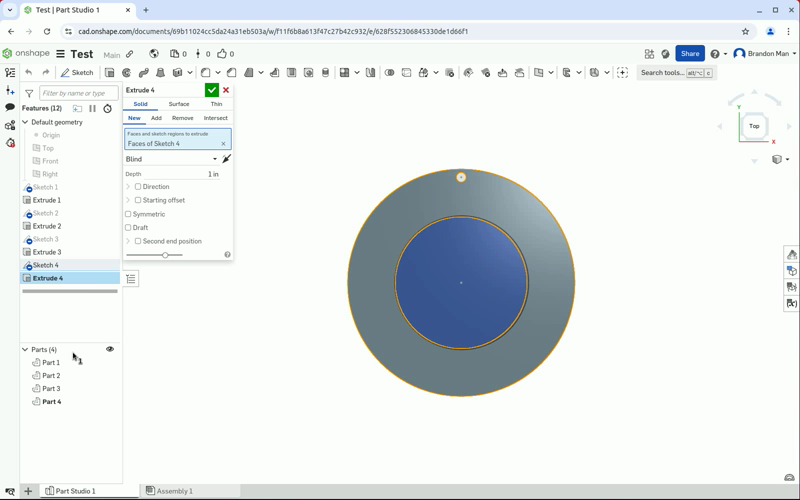
mouse_move(143, 106)
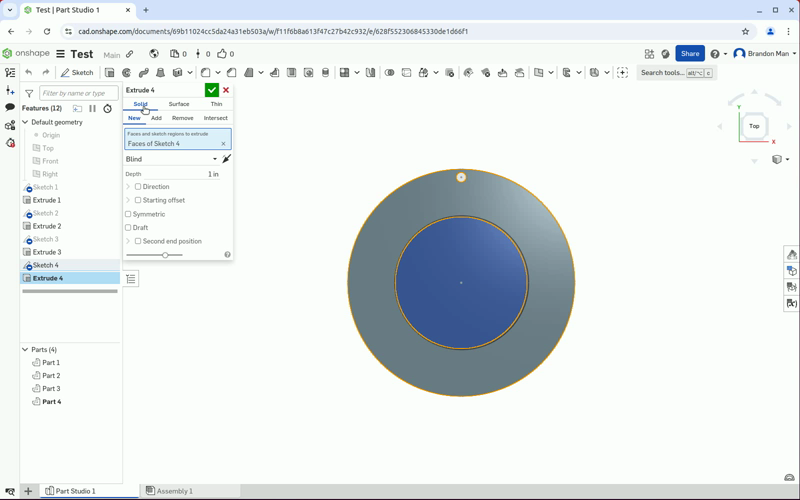
click(143, 106)
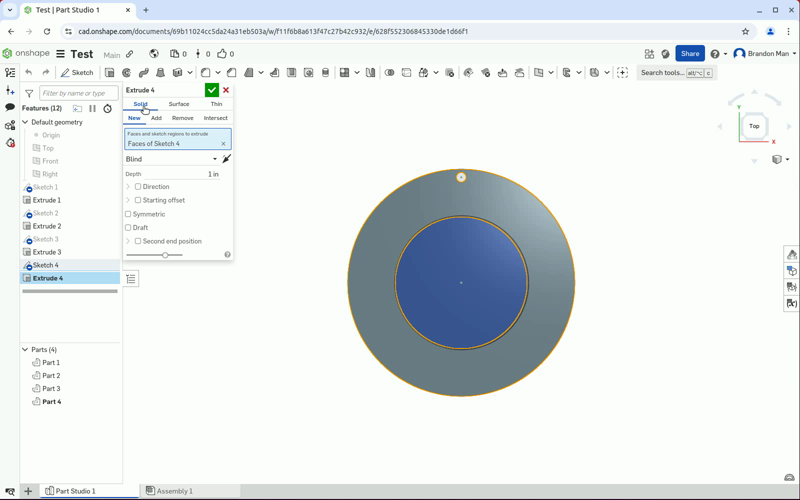
mouse_move(137, 120)
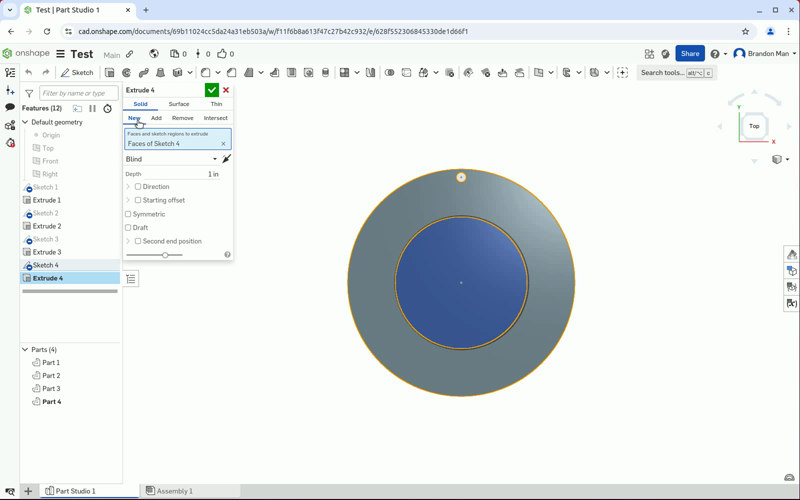
click(137, 120)
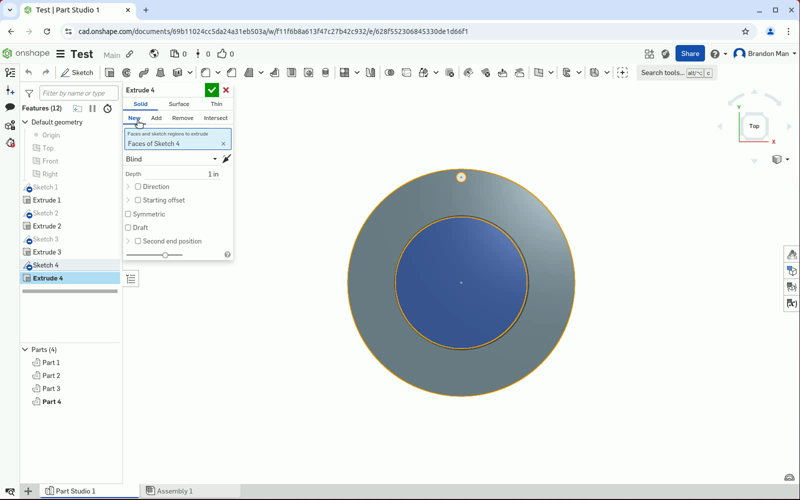
key(tab, 4)
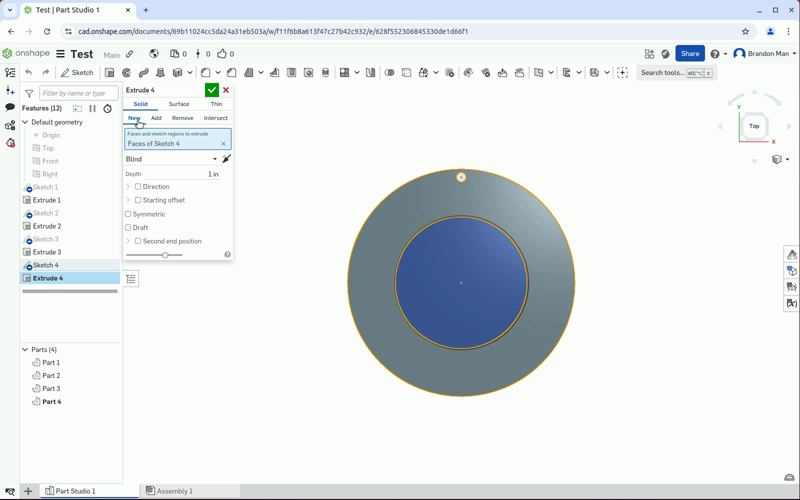
text(13.48)
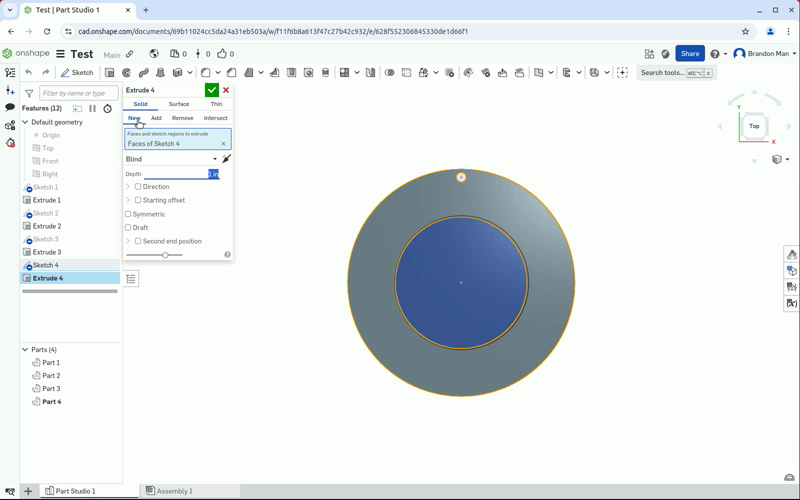
key(enter)
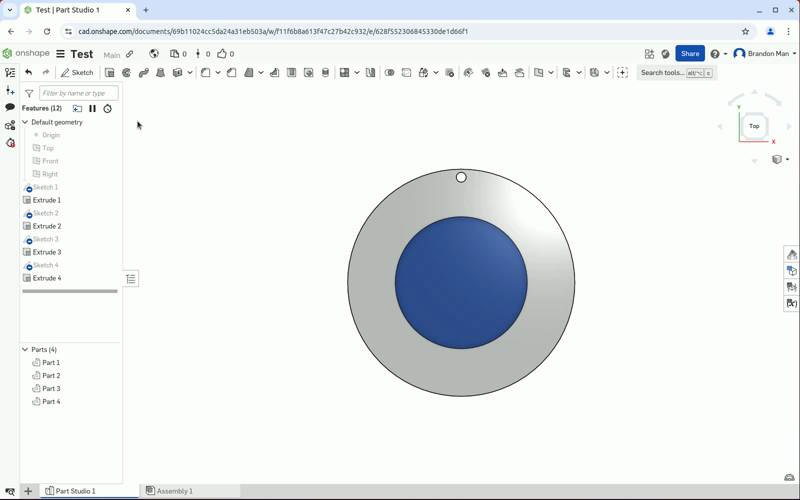
key(shift+h)
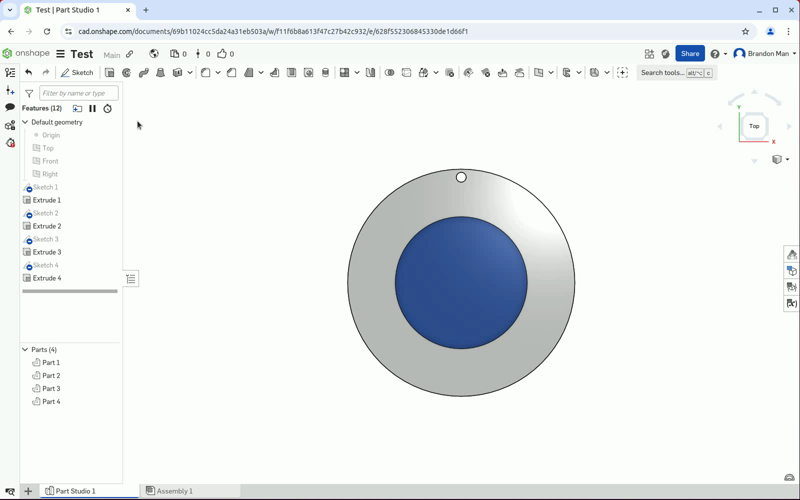
key(shift+h)
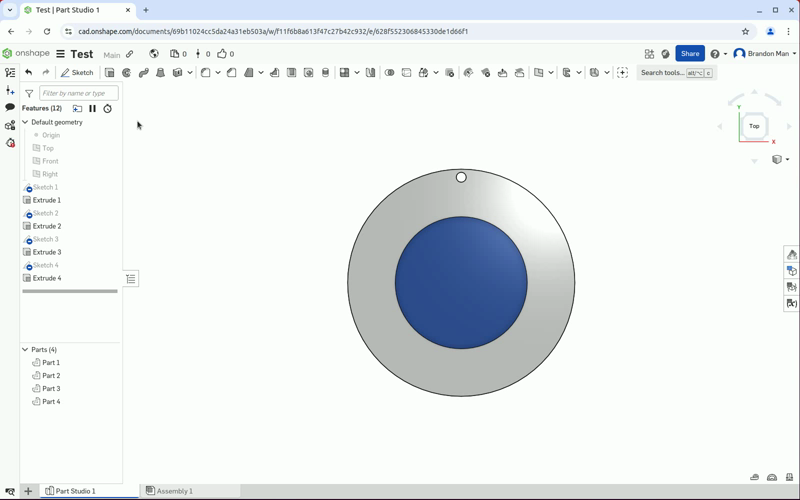
key(shift+7)
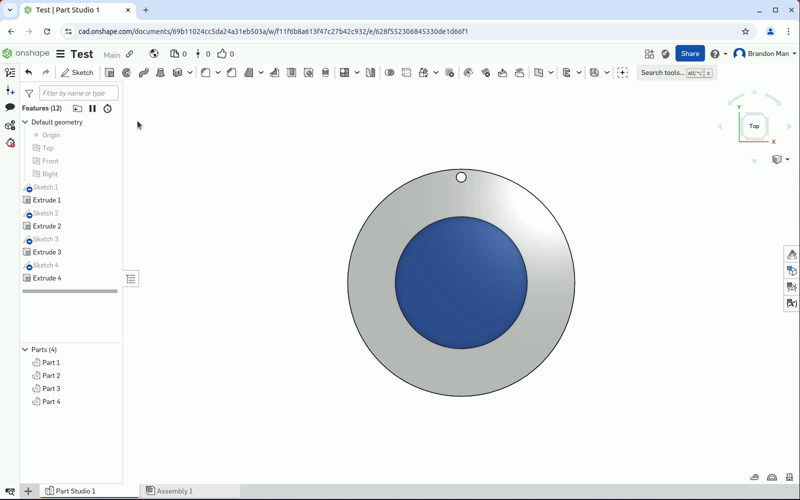
key(up, 3)
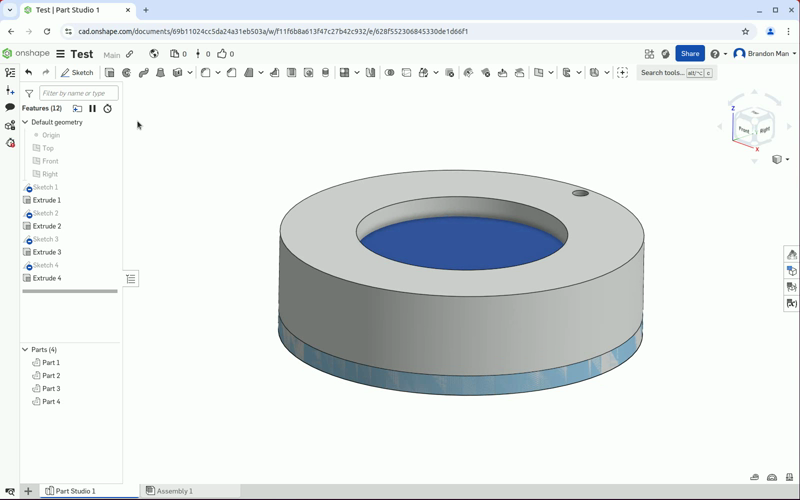
key(left, 3)
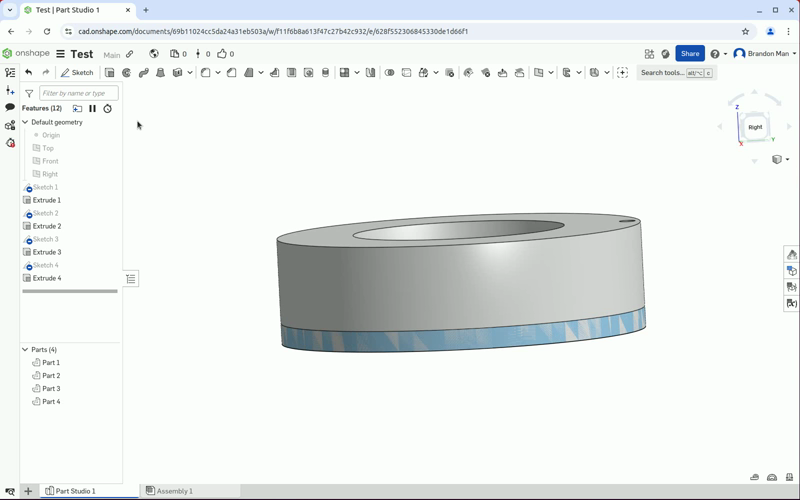
key(right, 3)
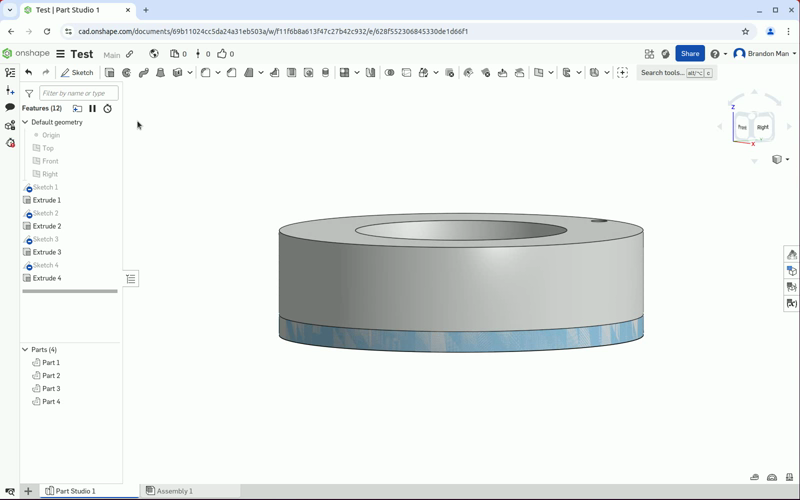
key(down, 3)
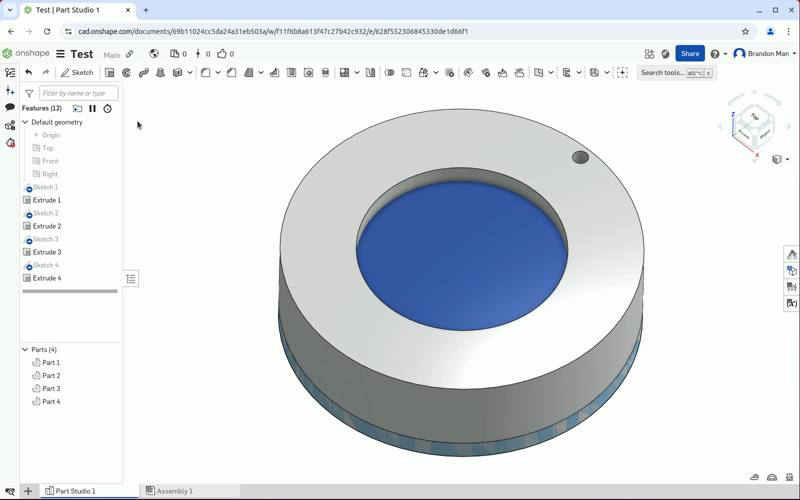
mouse_move(73, 189)
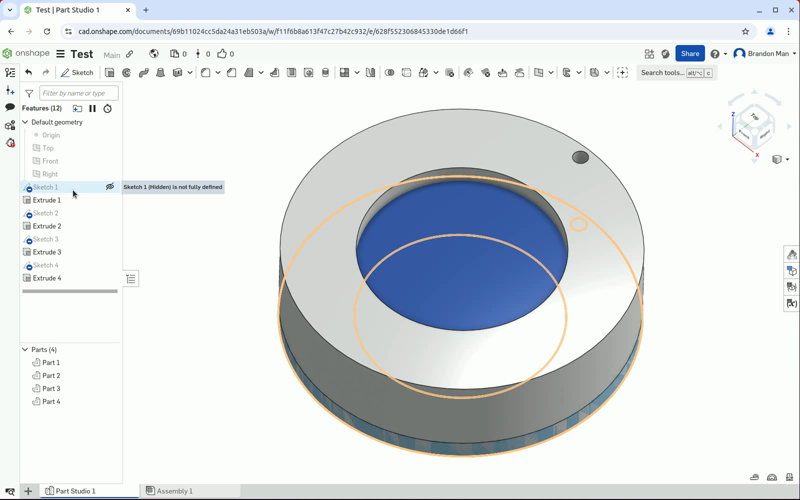
click(73, 189)